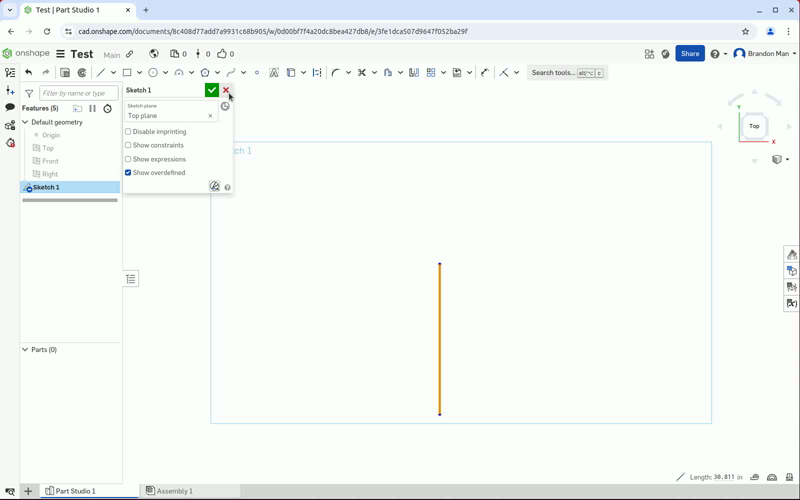
key(shift+h)
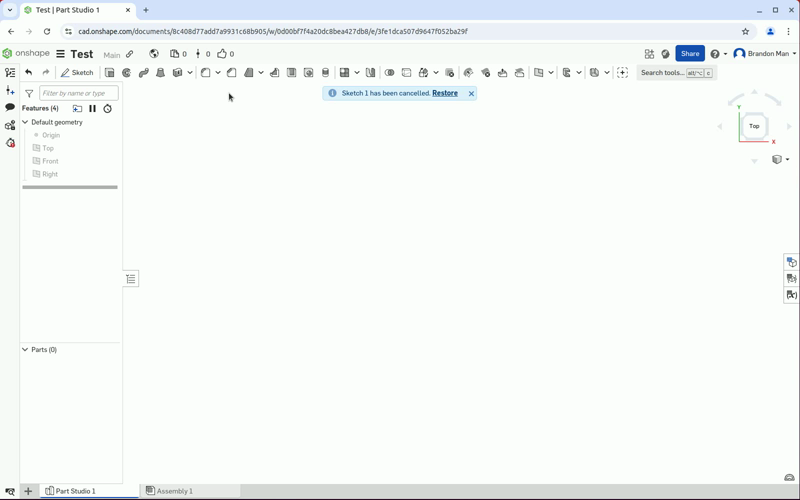
mouse_move(73, 352)
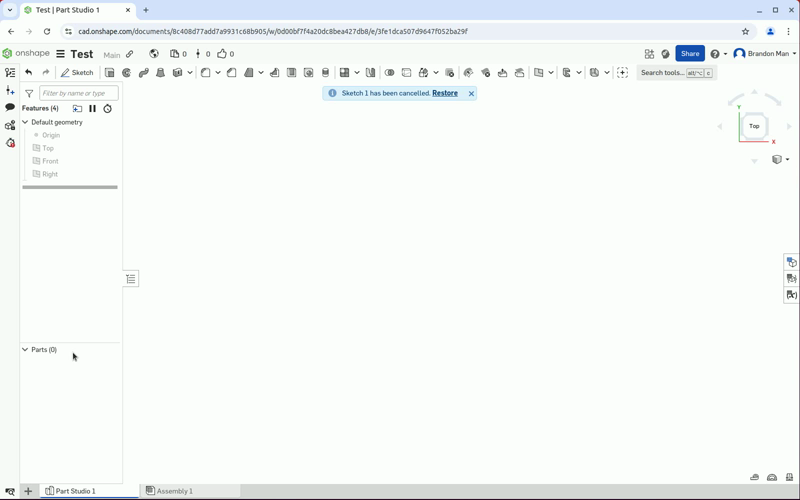
key(y)
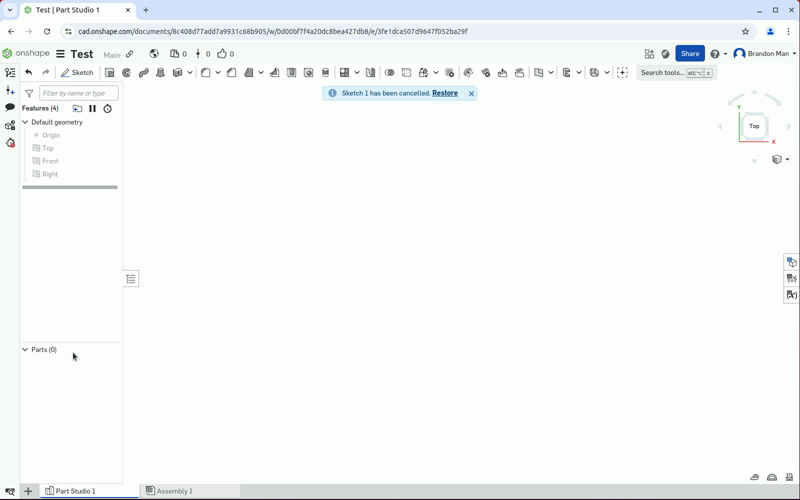
key(shift+p)
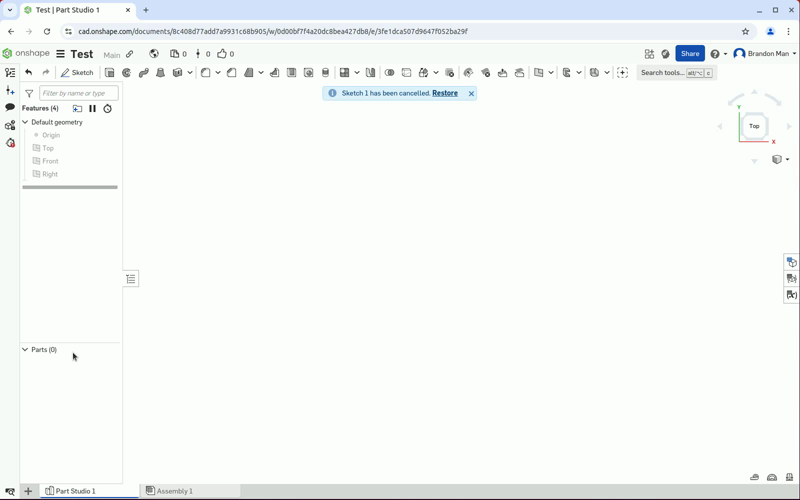
key(space)
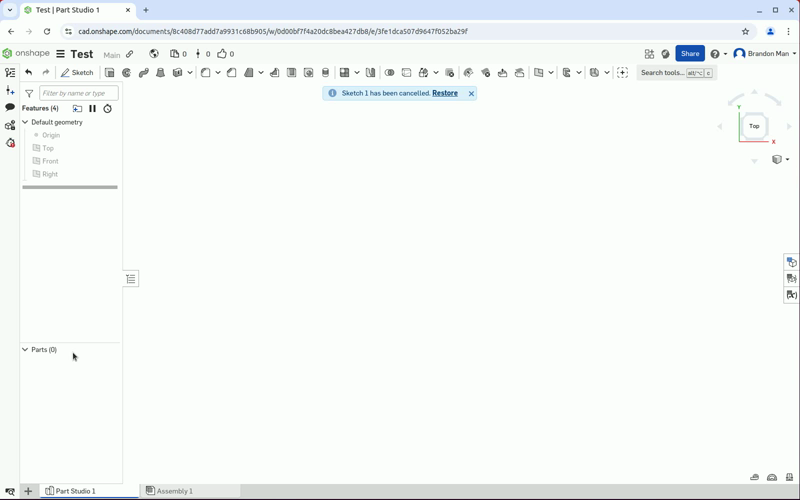
key_down(shift)
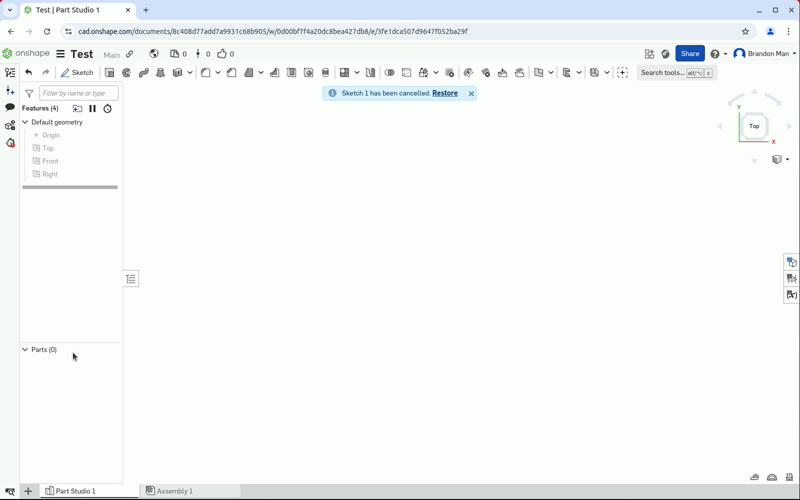
key(up)
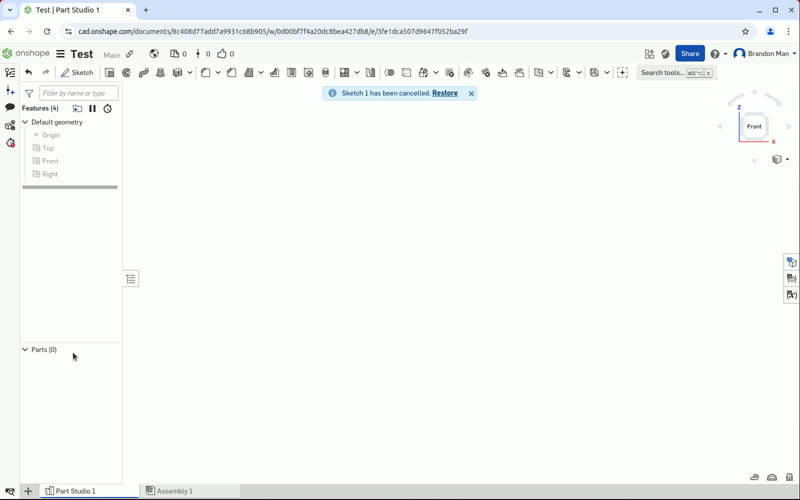
key_up(shift)
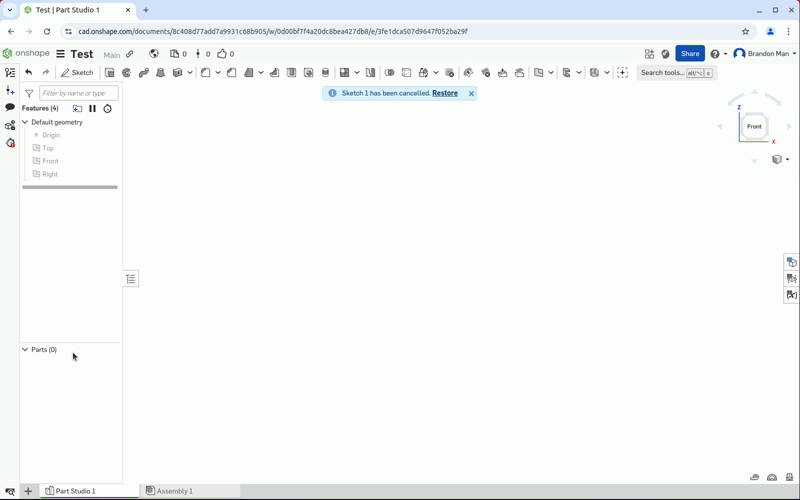
mouse_move(73, 352)
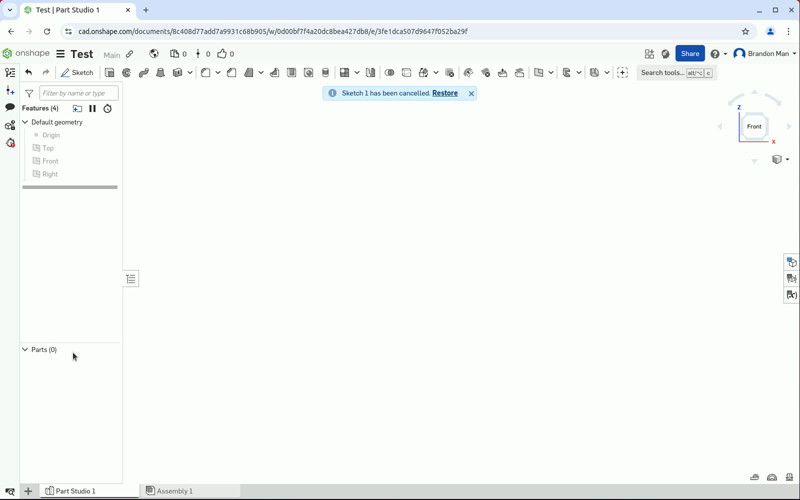
key(shift+y)
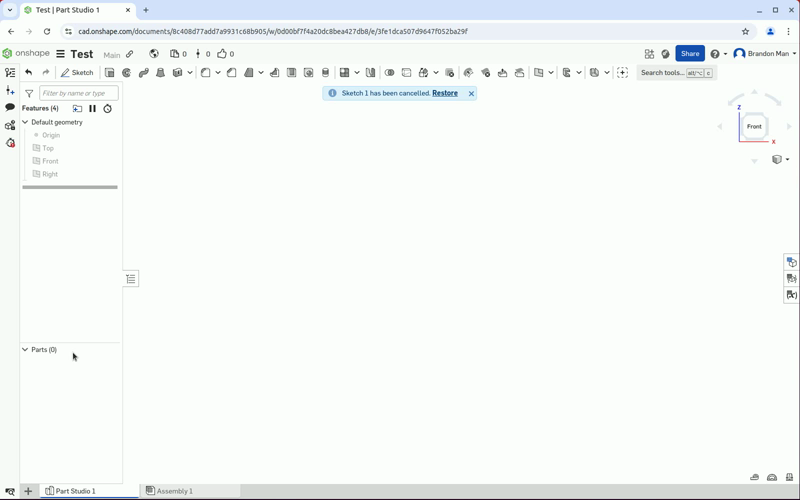
key(shift+s)
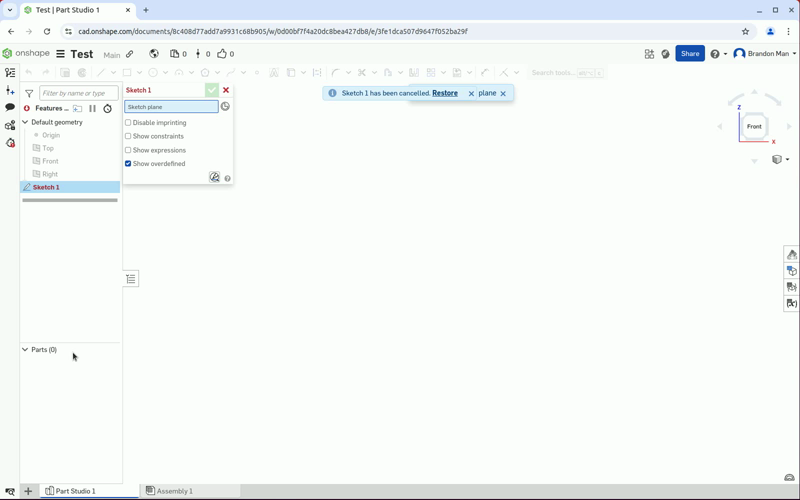
mouse_move(73, 163)
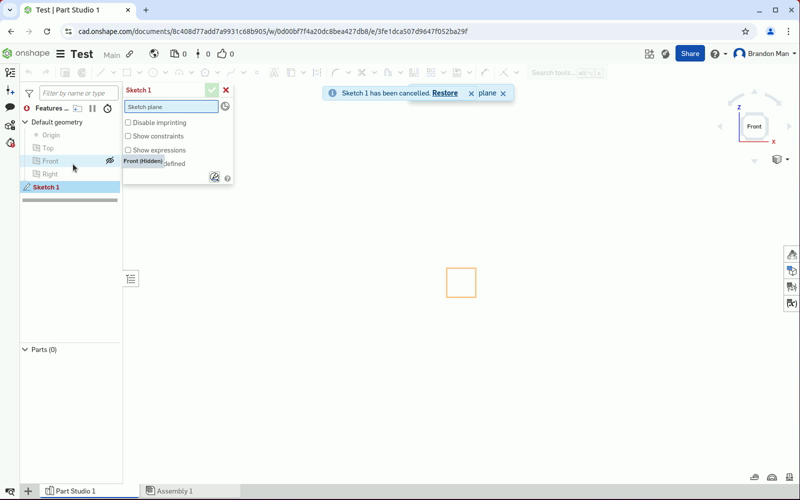
click(73, 163)
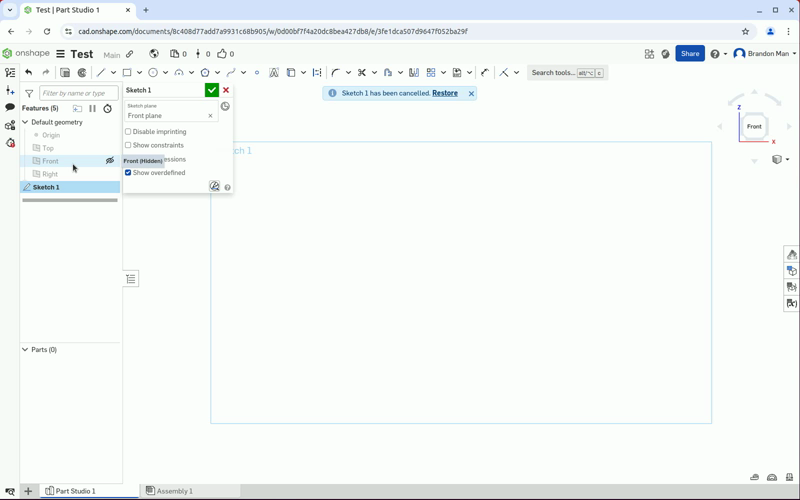
mouse_move(73, 352)
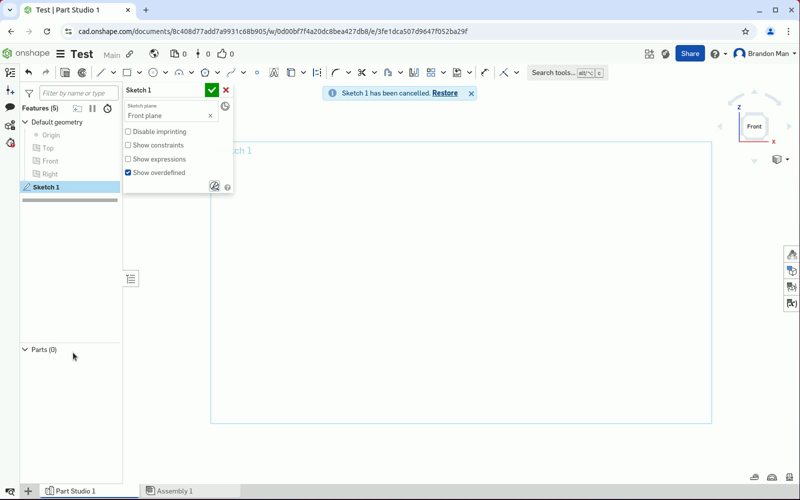
key(y)
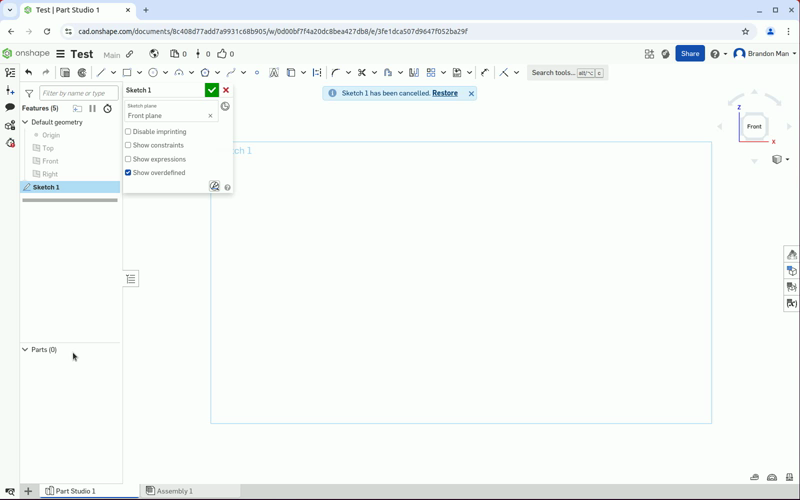
key(l)
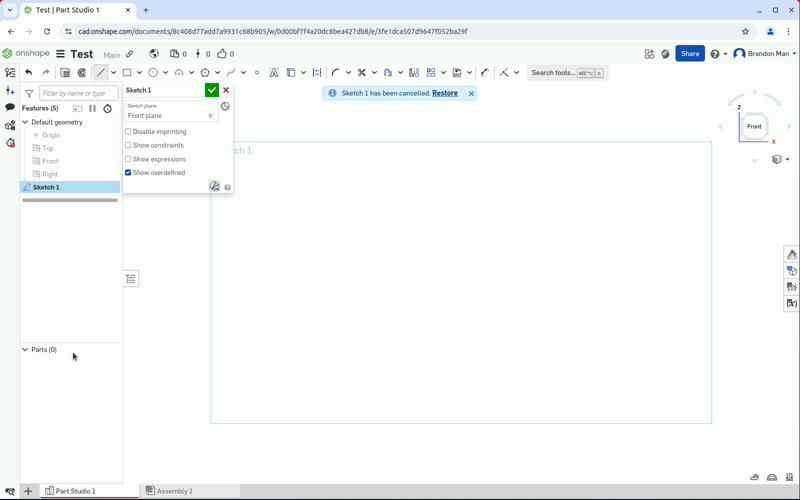
key_down(shift)
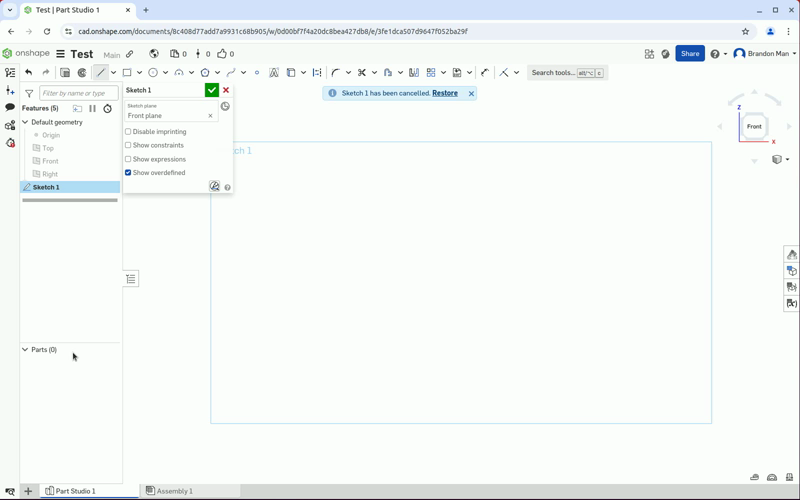
mouse_move(412, 395)
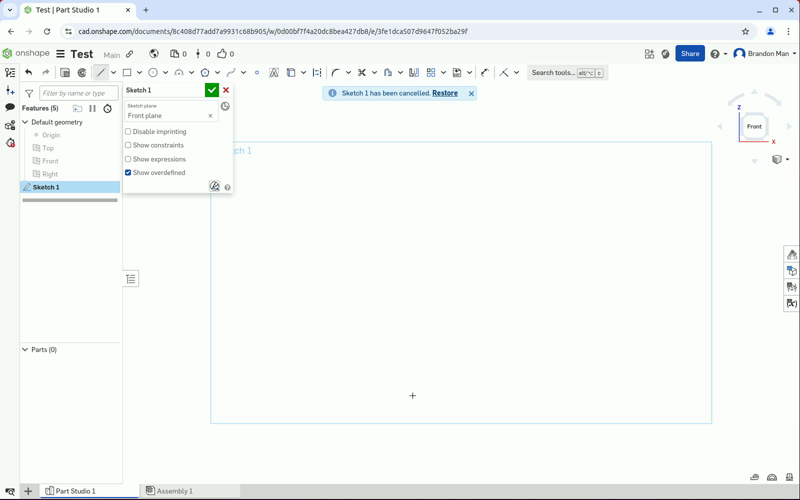
click(412, 395)
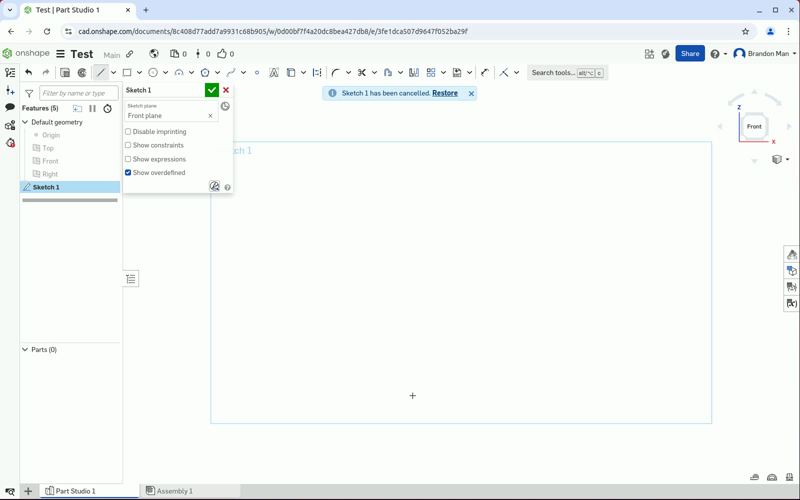
key_up(shift)
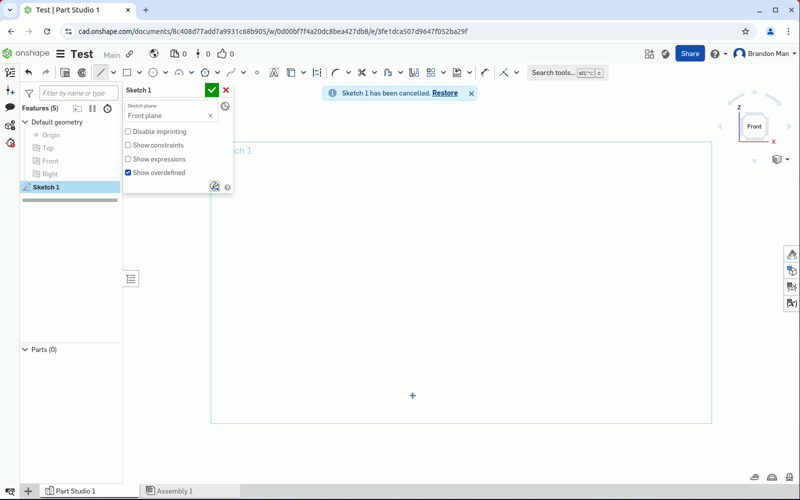
key_down(shift)
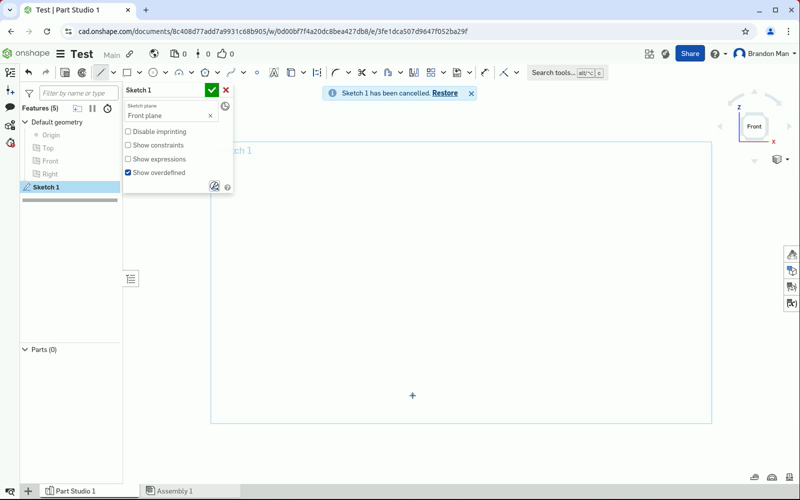
mouse_move(509, 395)
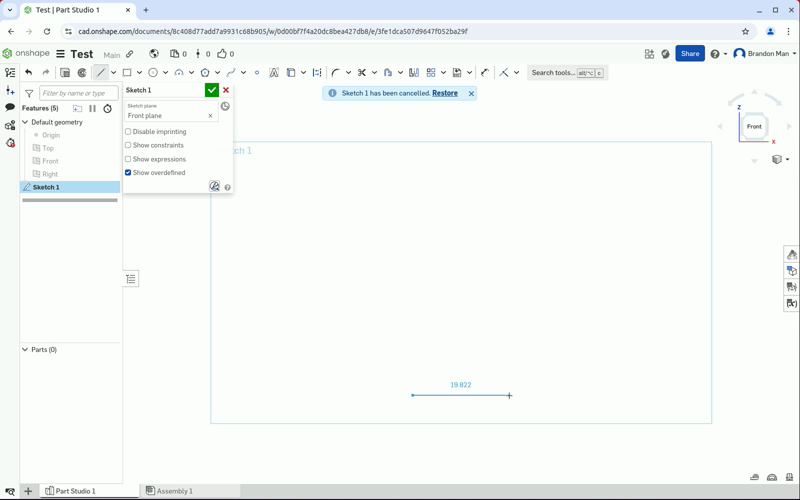
click(509, 395)
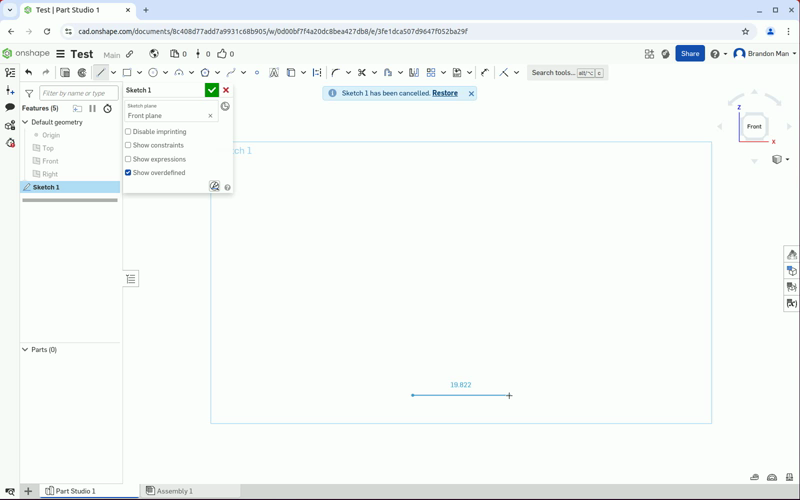
key_up(shift)
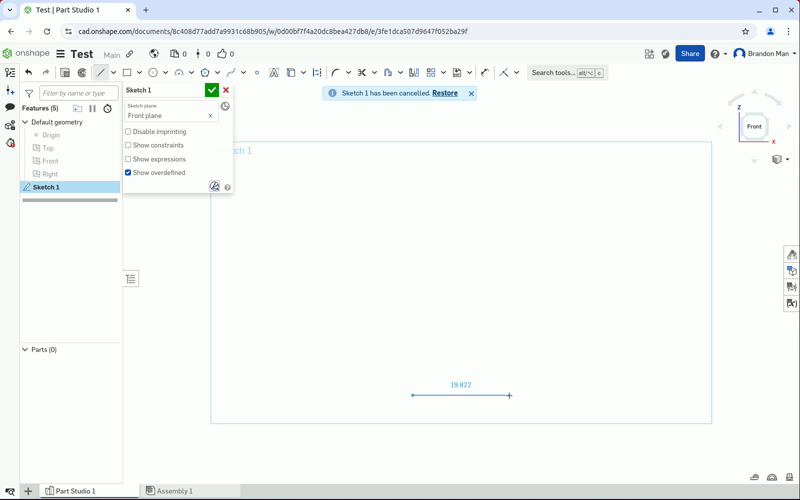
key_down(shift)
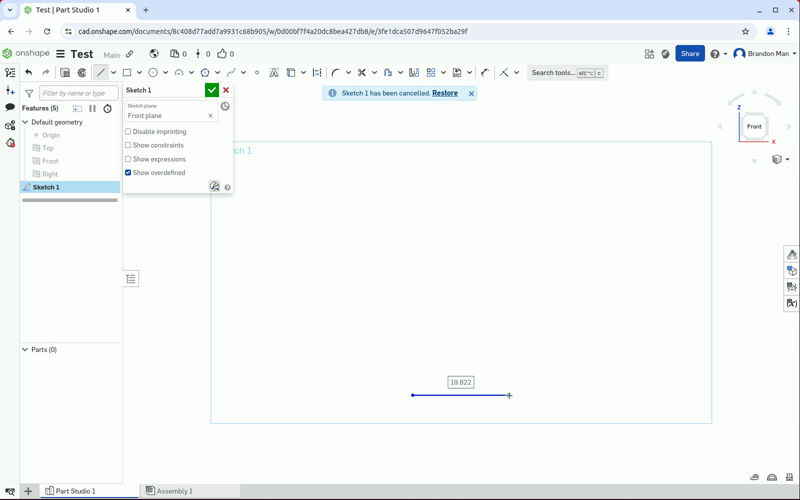
mouse_move(509, 171)
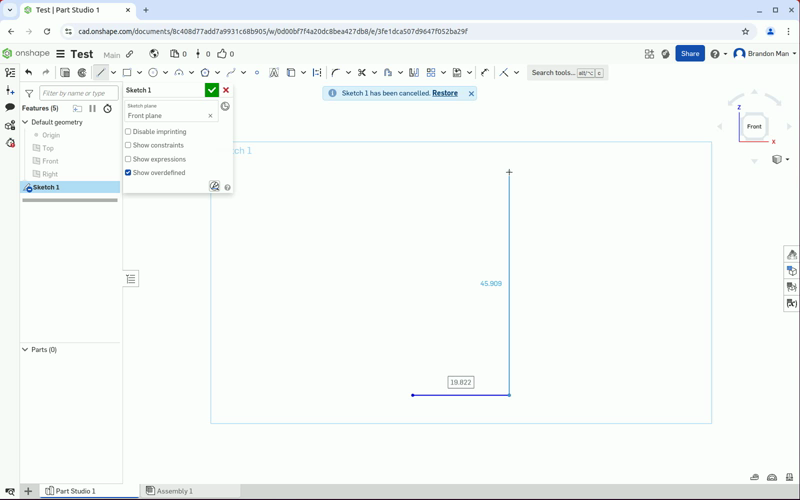
click(509, 171)
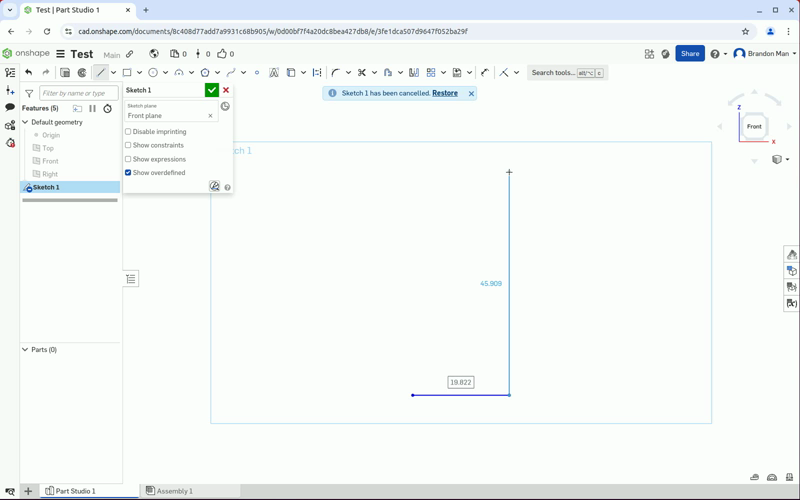
key_up(shift)
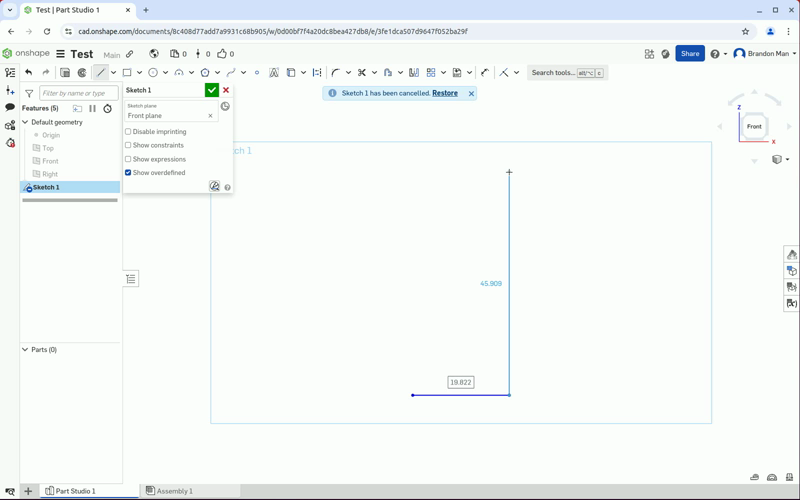
key_down(shift)
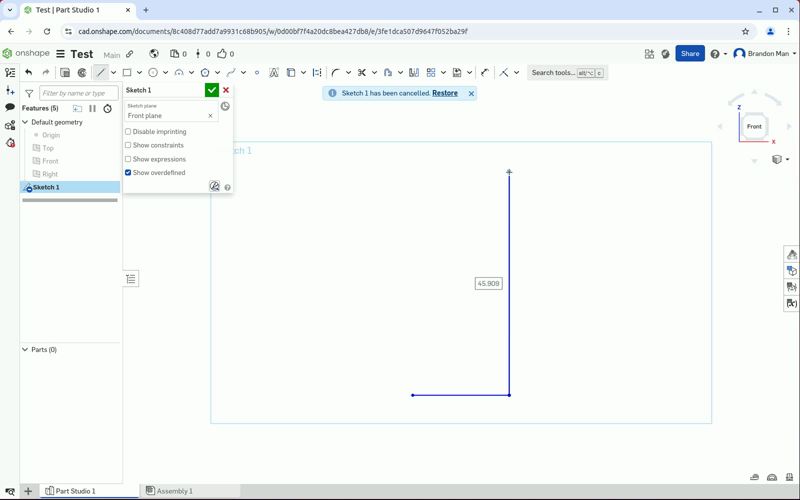
mouse_move(412, 171)
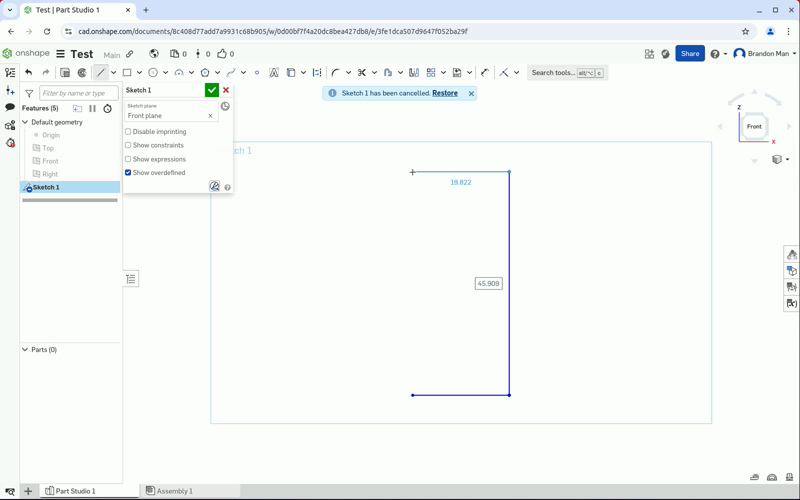
click(412, 171)
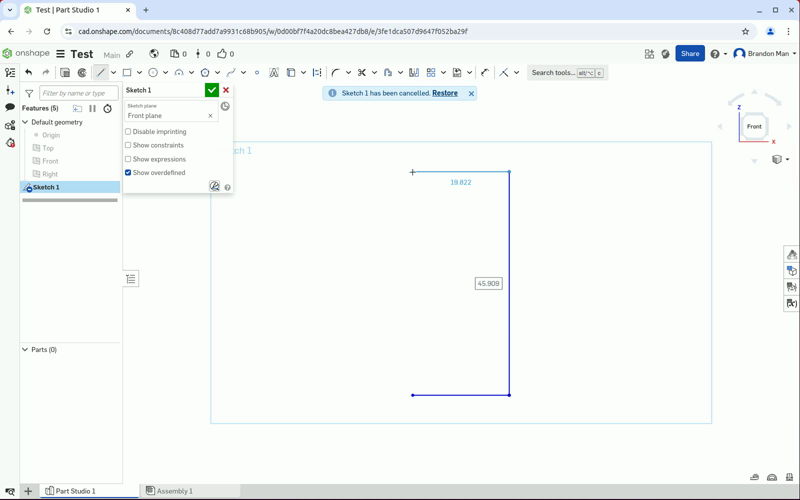
key_up(shift)
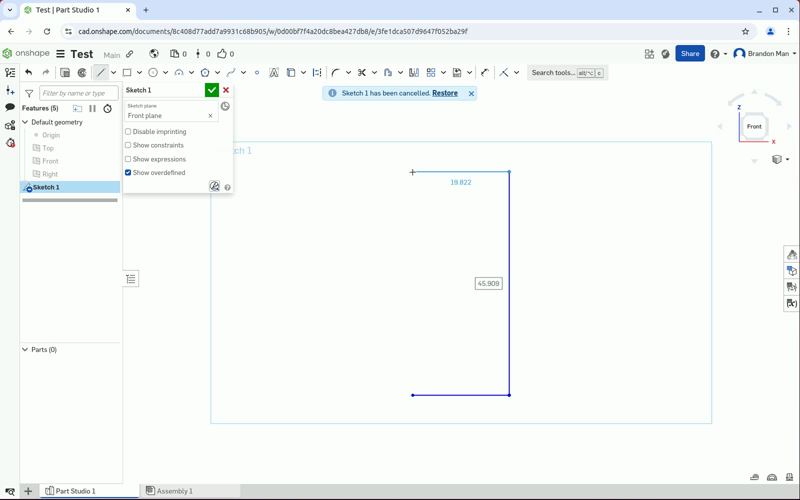
key_down(shift)
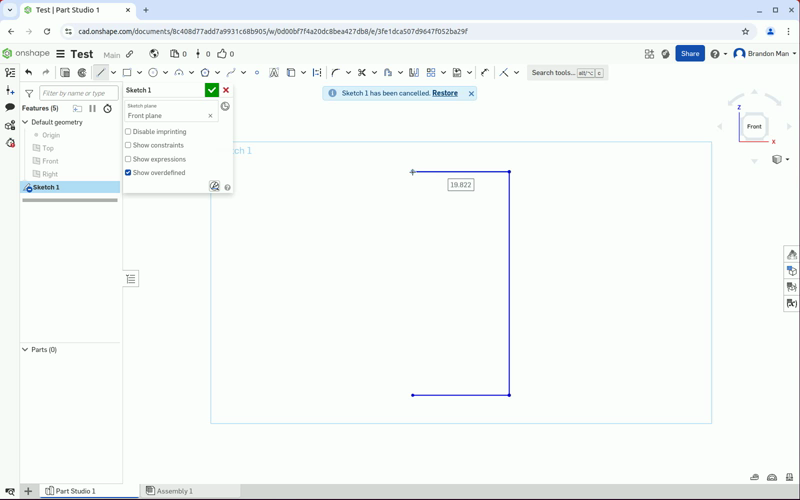
mouse_move(412, 395)
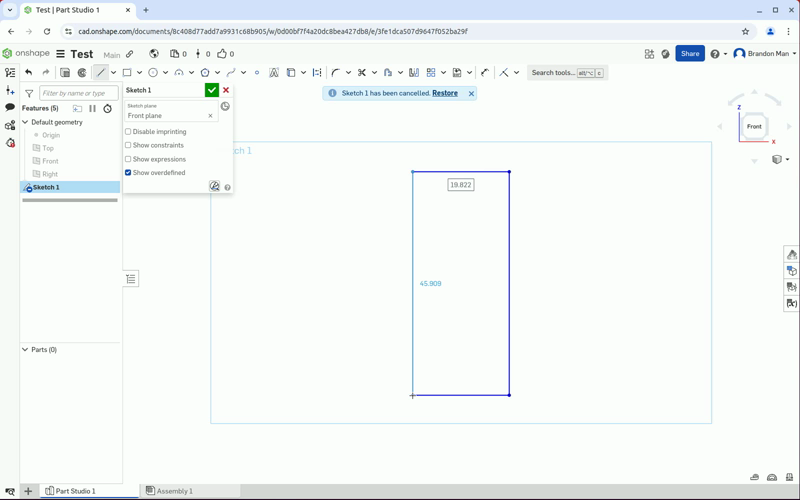
key_up(shift)
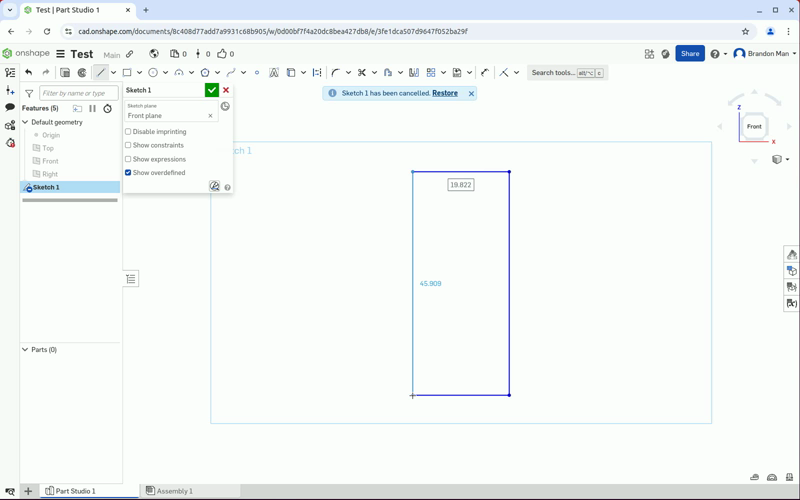
click(412, 395)
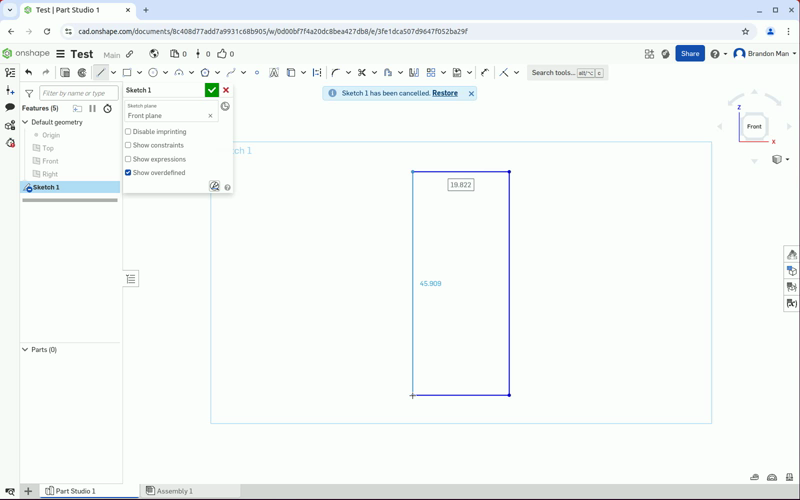
key(esc)
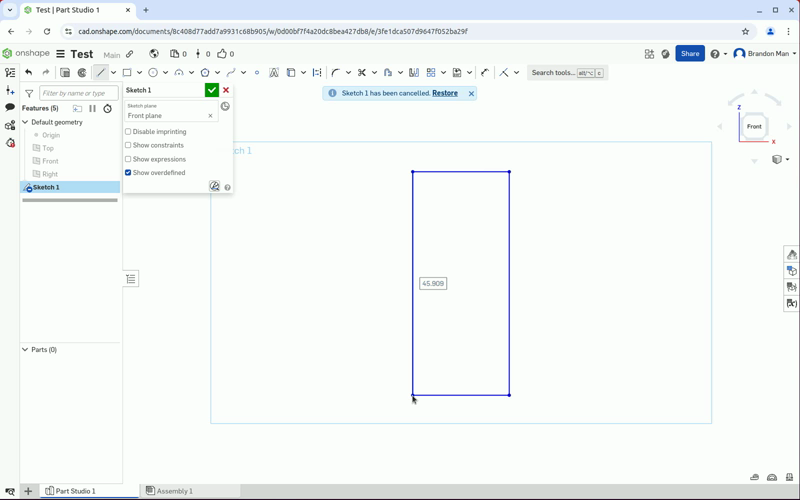
mouse_move(463, 234)
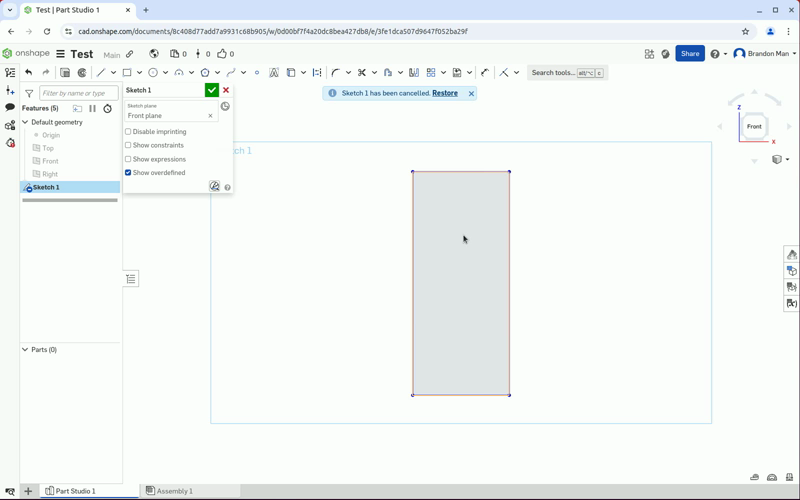
click(463, 234)
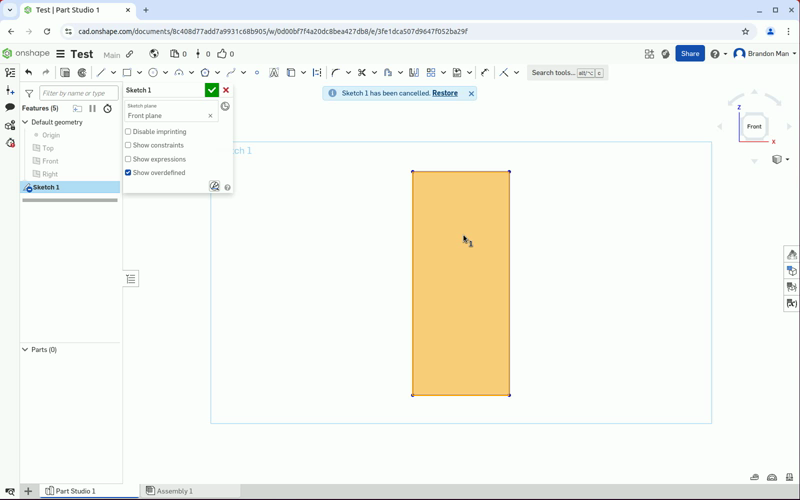
mouse_move(73, 352)
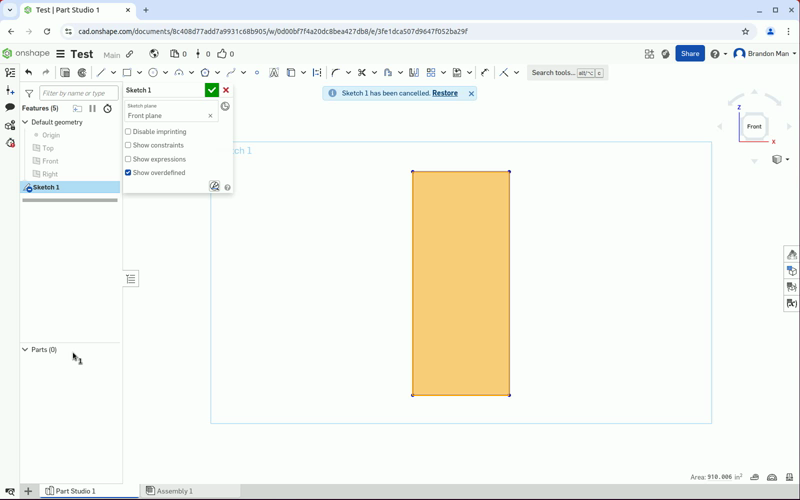
key(shift+y)
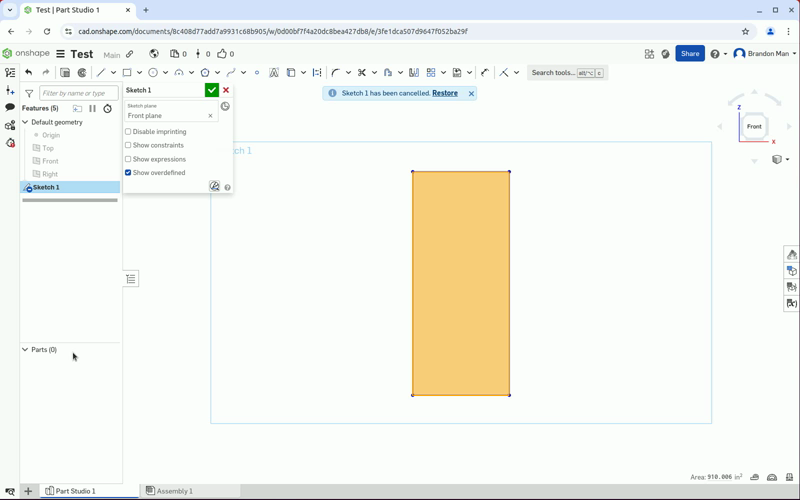
key(shift+e)
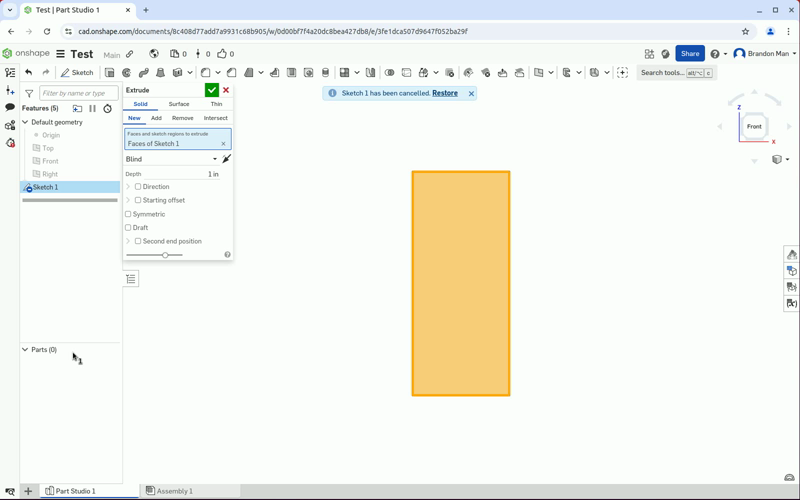
mouse_move(143, 106)
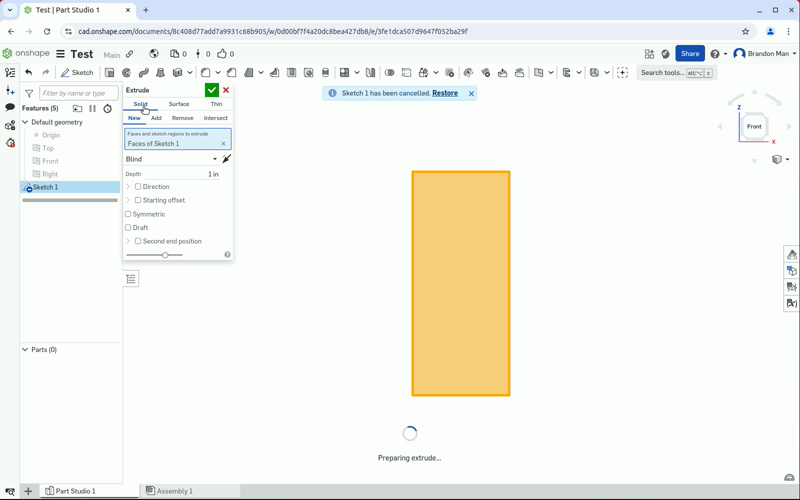
click(143, 106)
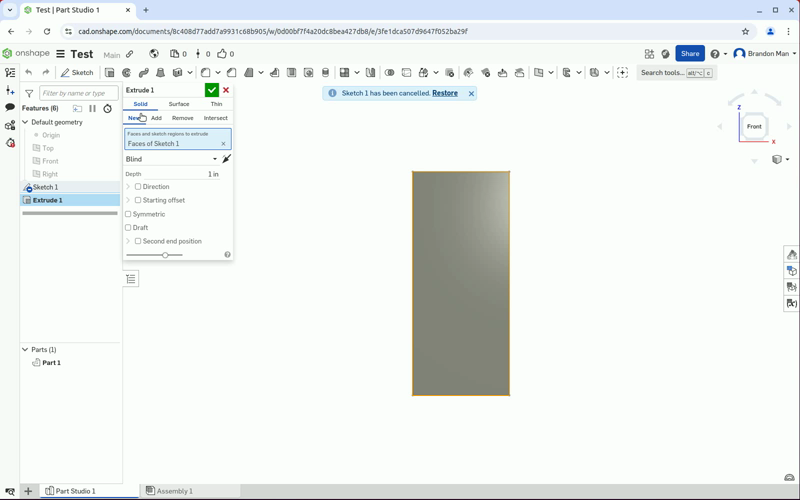
mouse_move(137, 120)
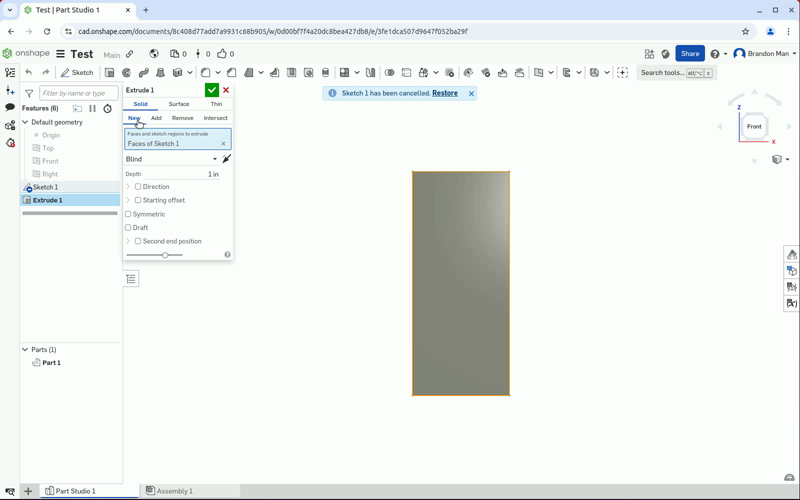
click(137, 120)
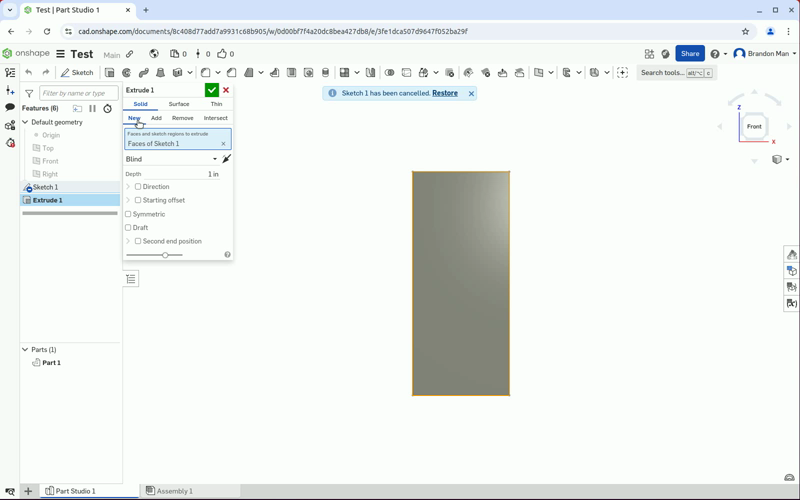
key(tab, 4)
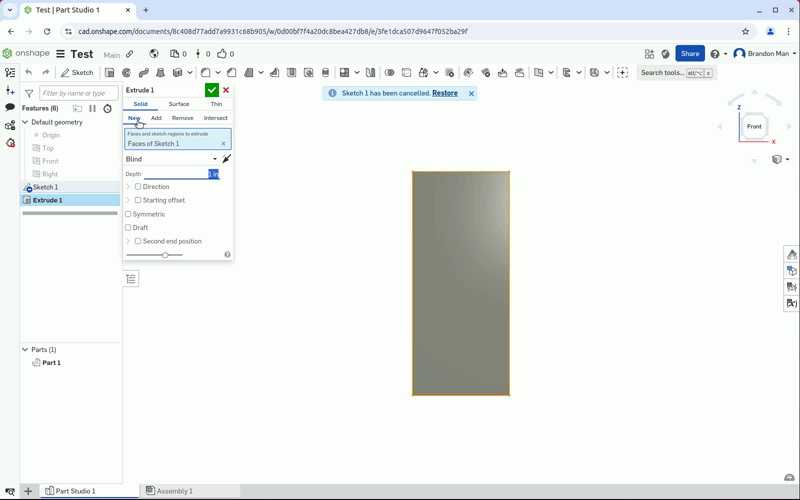
text(19.738)
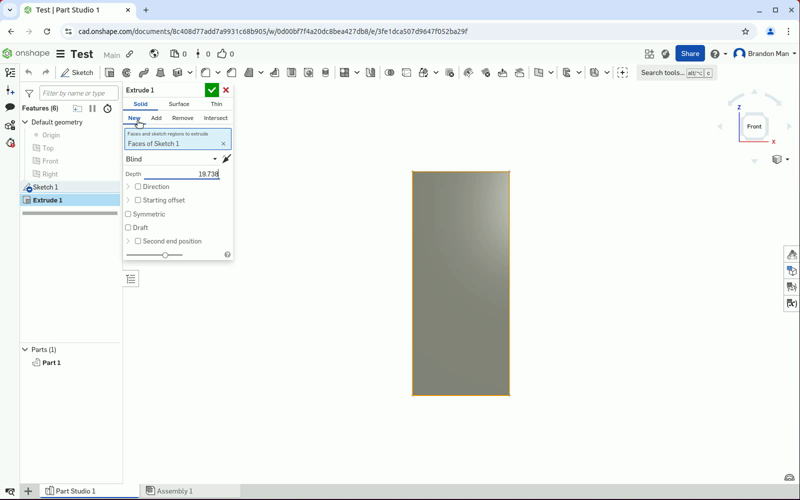
key(enter)
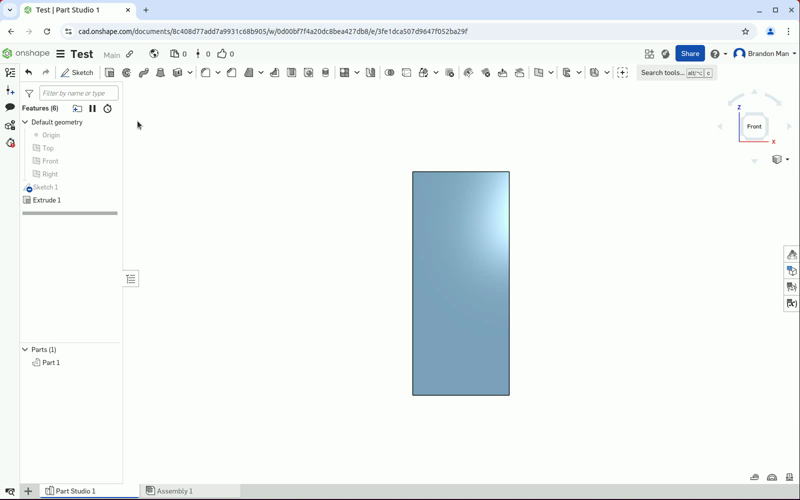
key(shift+h)
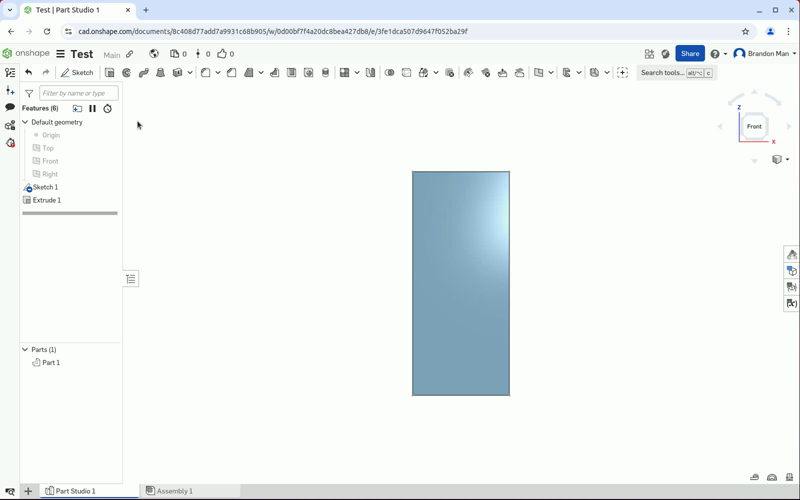
key(shift+h)
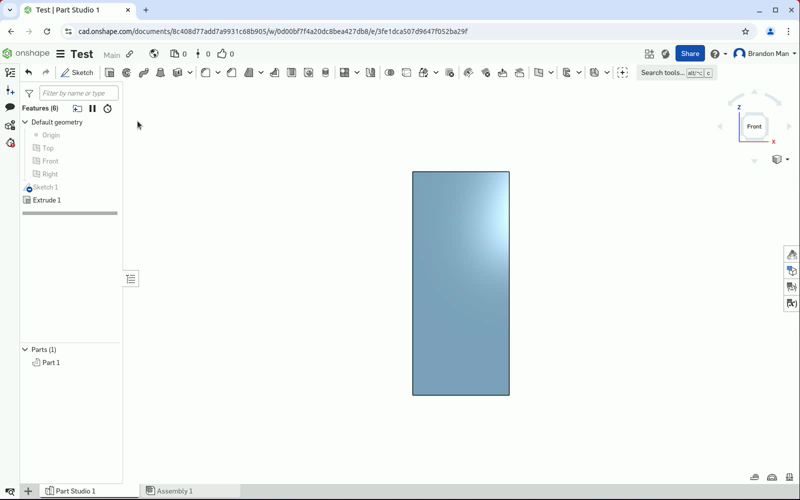
mouse_move(73, 189)
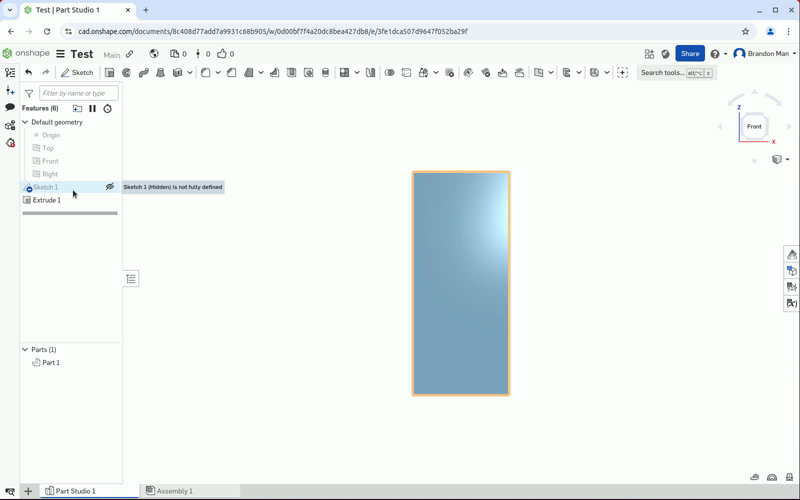
click(73, 189)
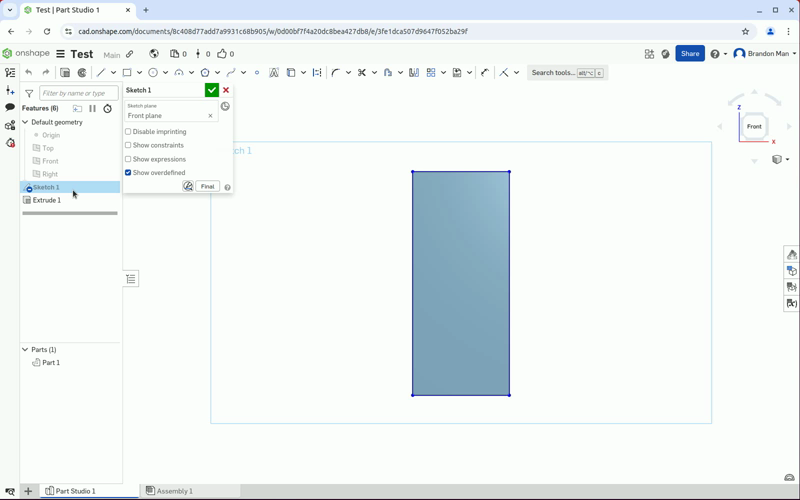
mouse_move(229, 92)
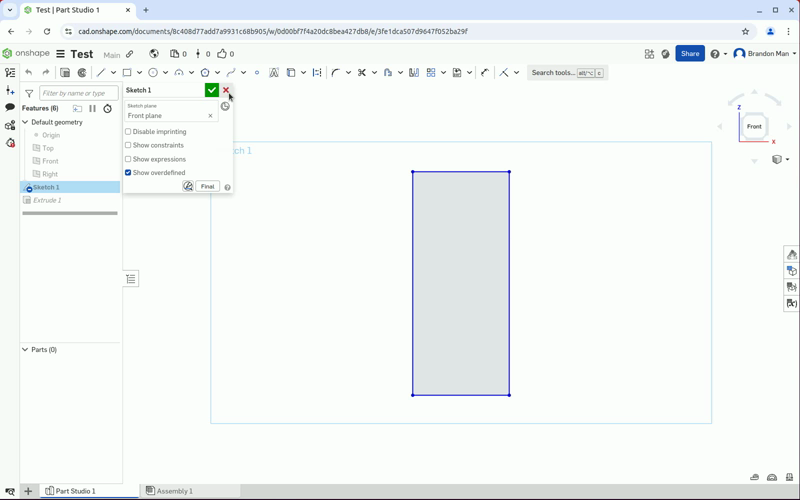
click(229, 92)
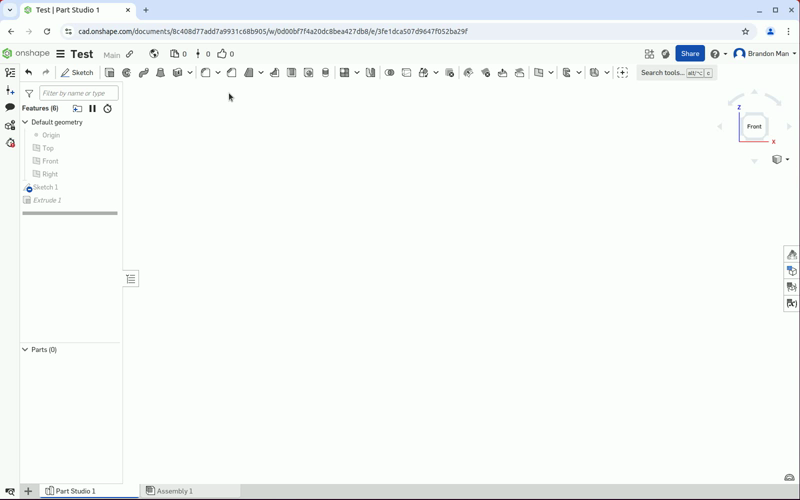
mouse_move(541, 75)
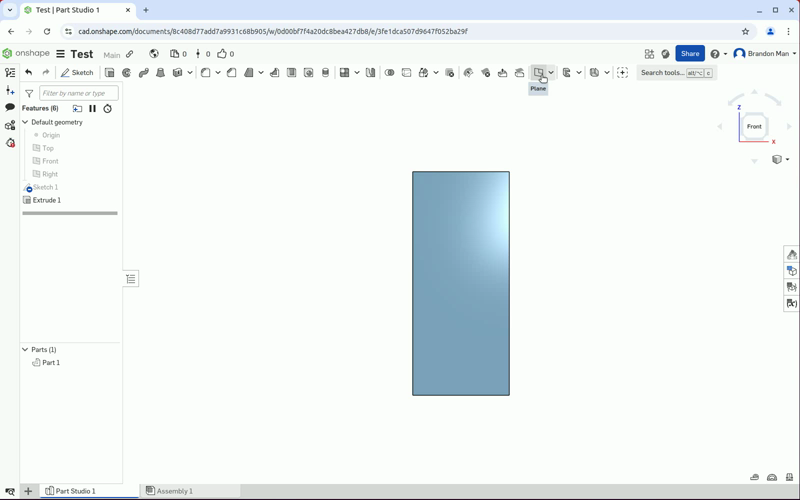
click(541, 75)
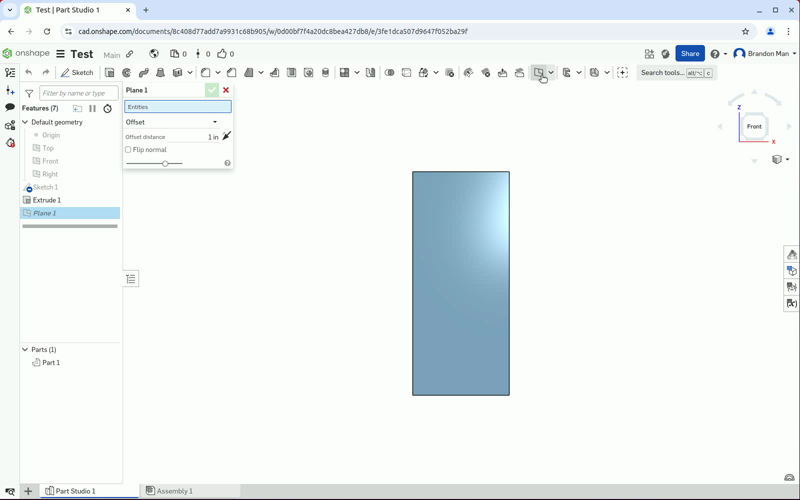
mouse_move(73, 163)
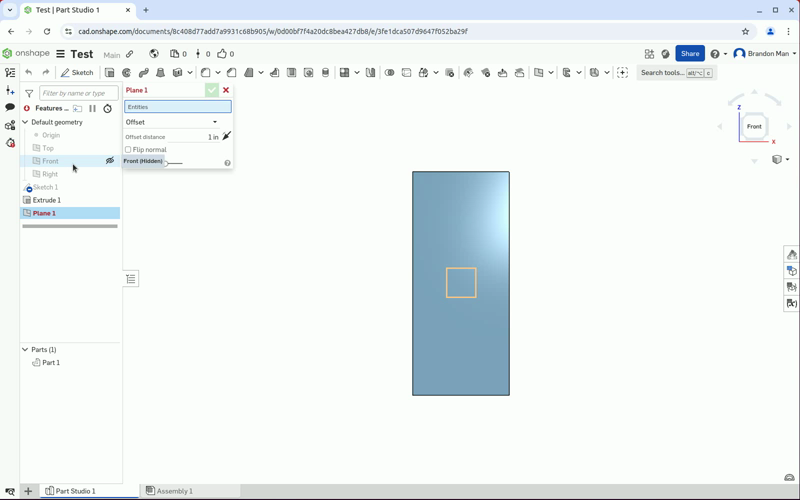
click(73, 163)
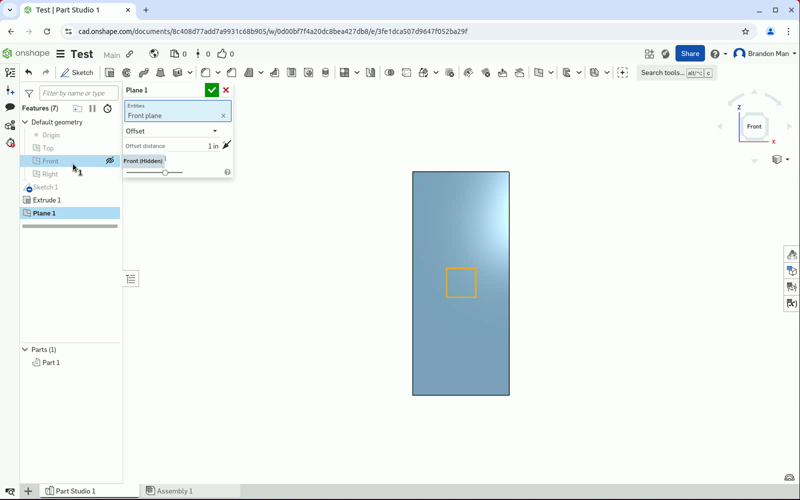
key(tab, 2)
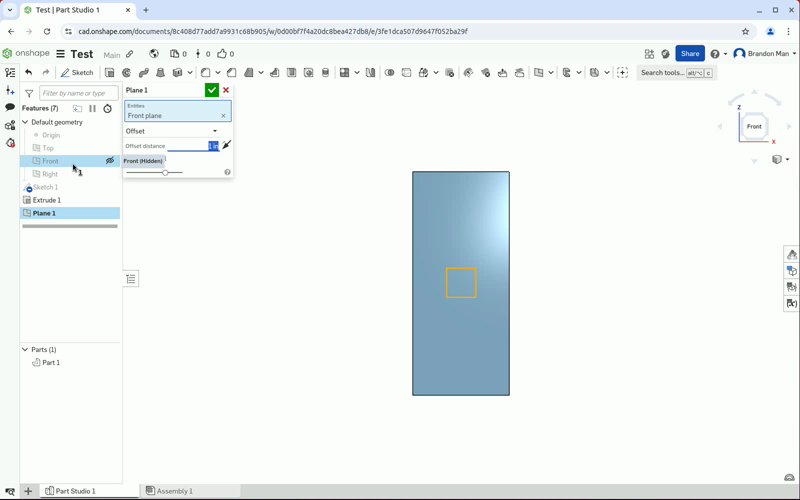
text(19.75)
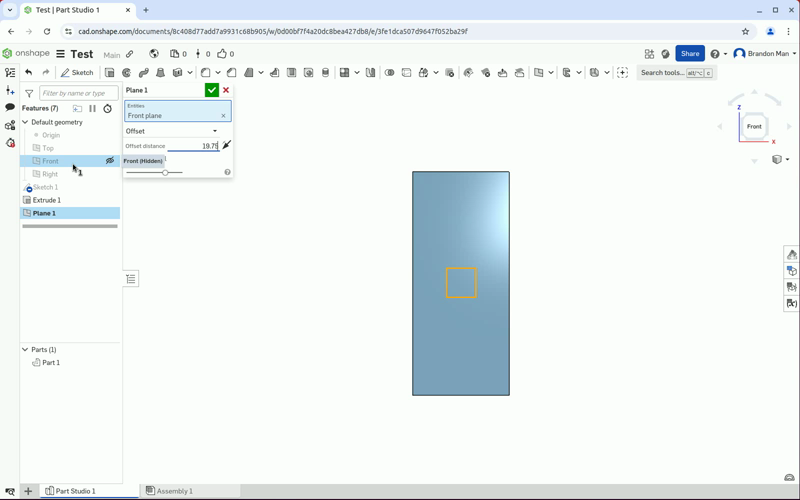
key(enter, 2)
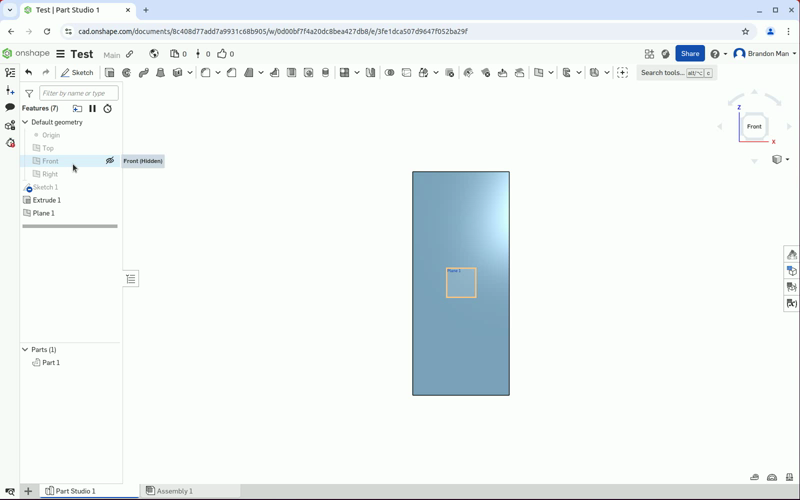
key(shift+s)
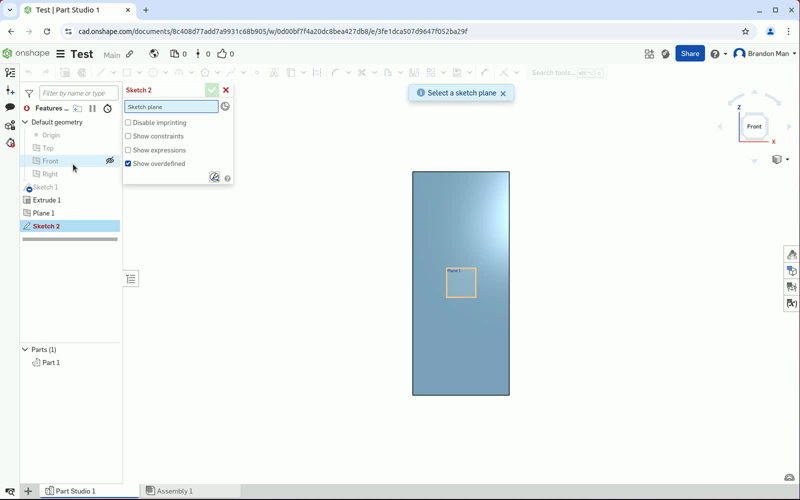
mouse_move(73, 215)
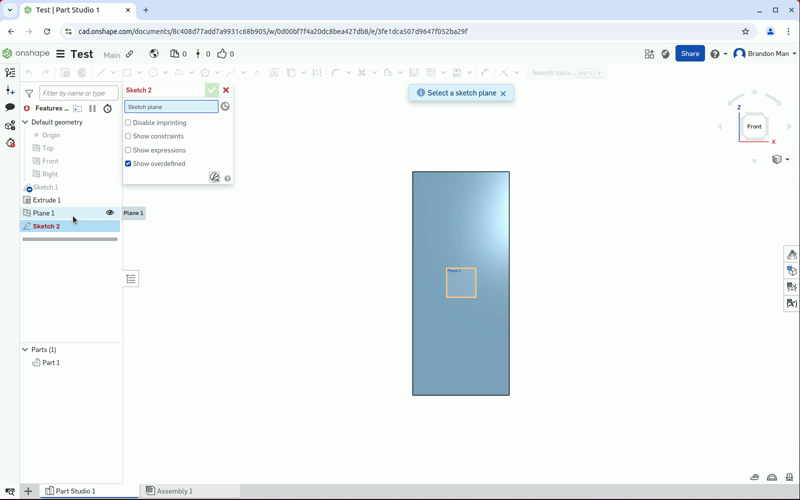
click(73, 215)
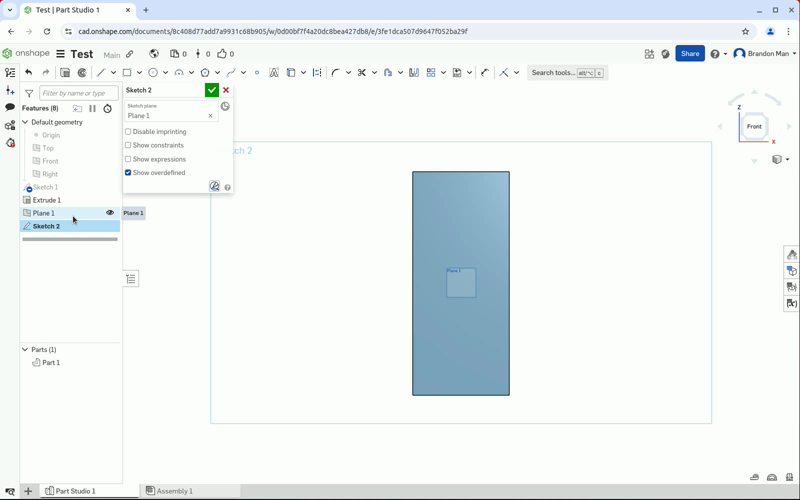
mouse_move(73, 352)
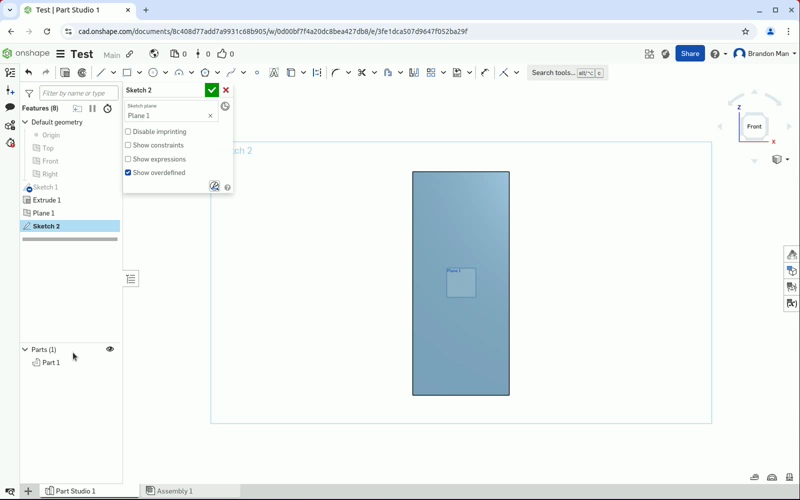
key(y)
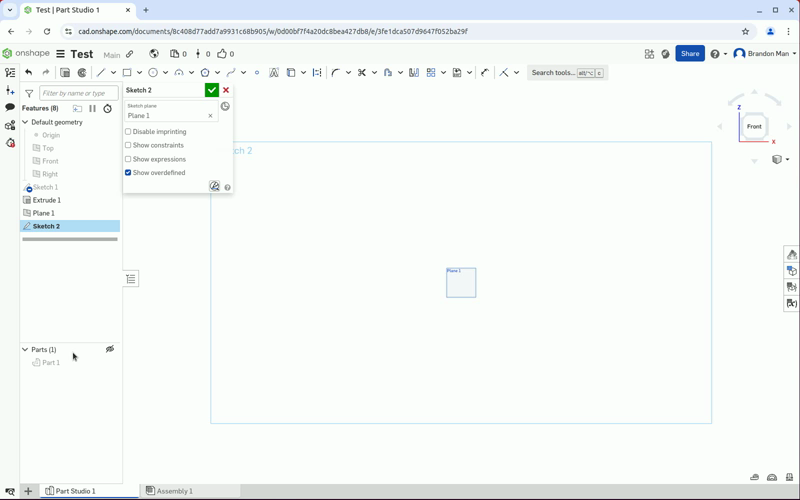
key(c)
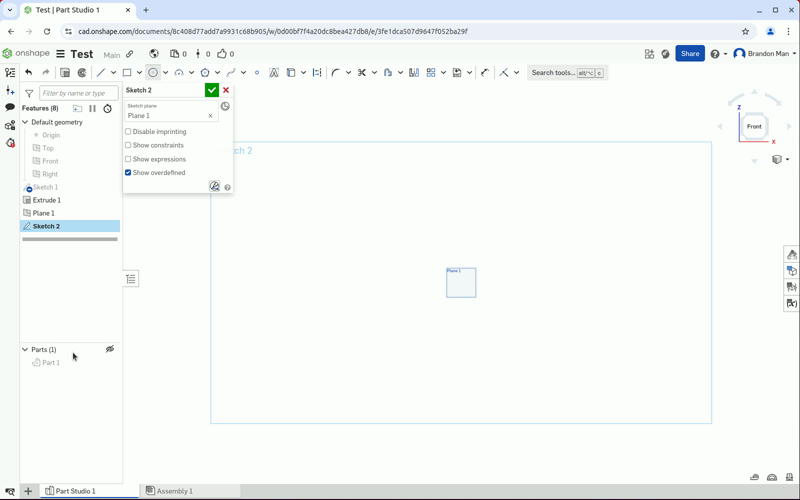
key_down(shift)
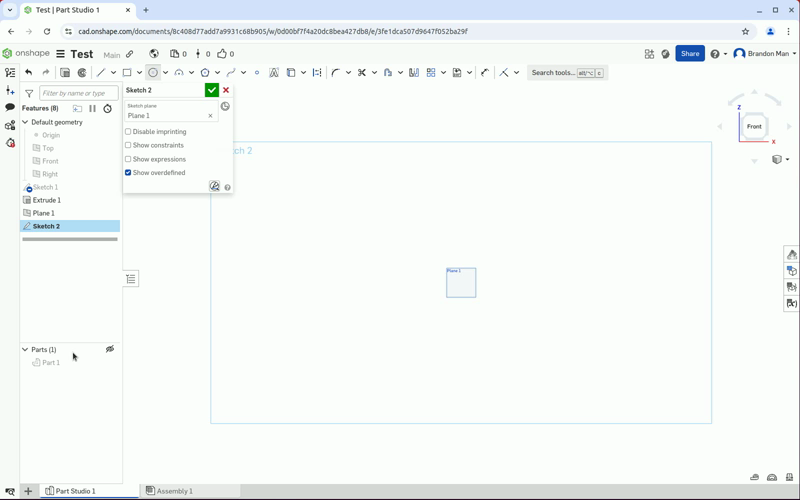
mouse_move(460, 215)
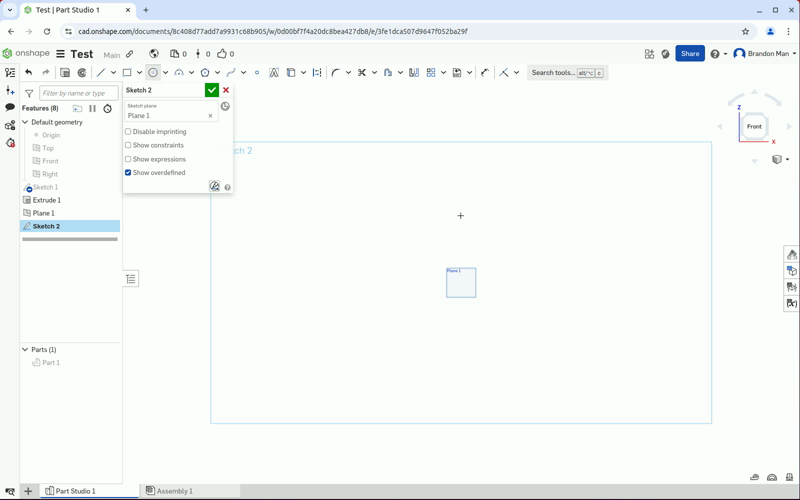
click(460, 215)
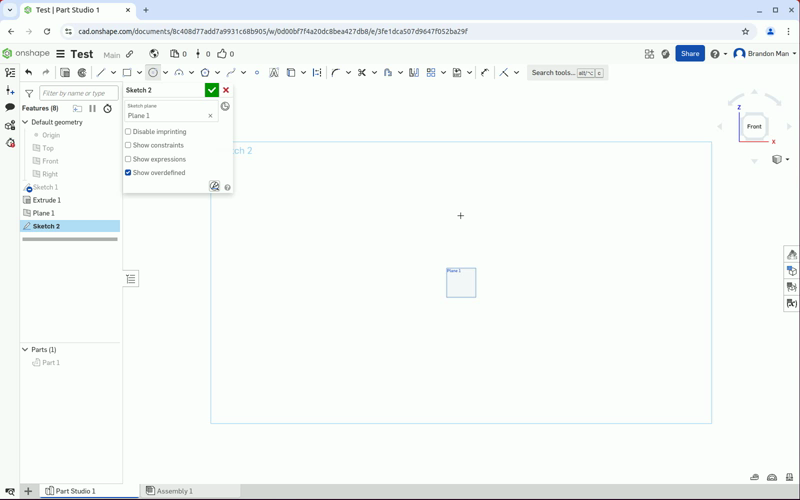
key_up(shift)
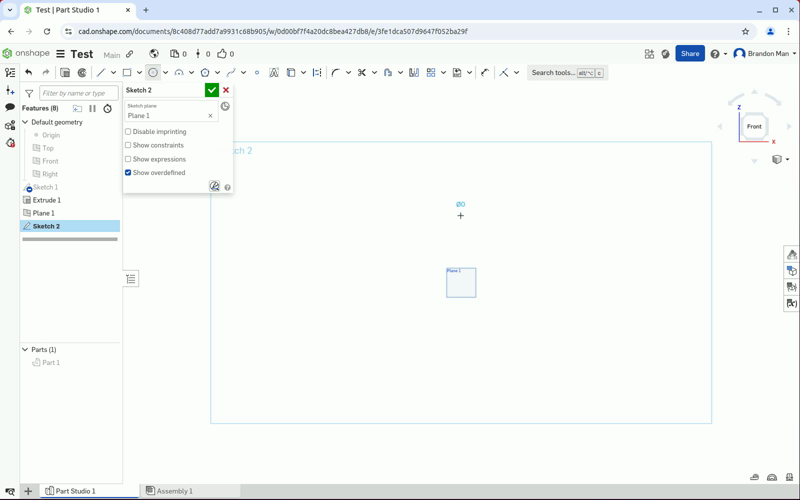
mouse_move(485, 215)
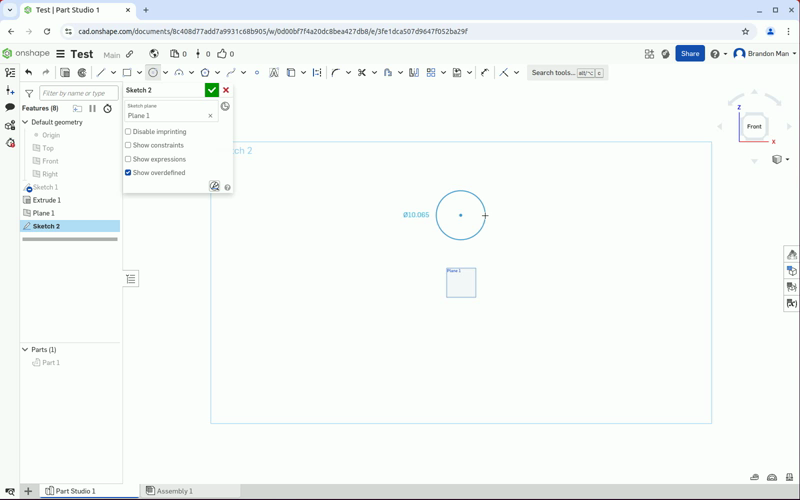
click(485, 215)
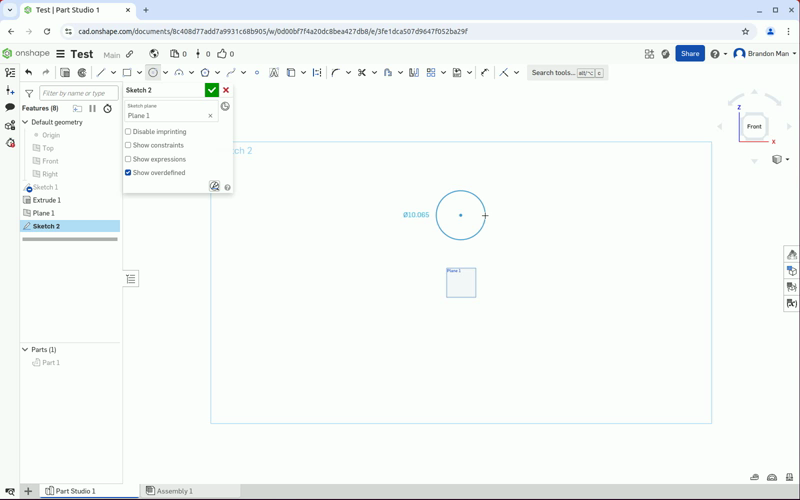
key(esc)
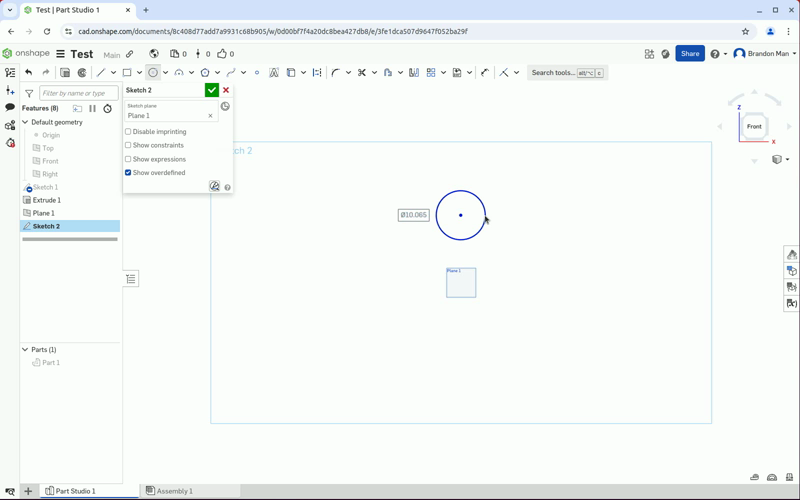
mouse_move(463, 219)
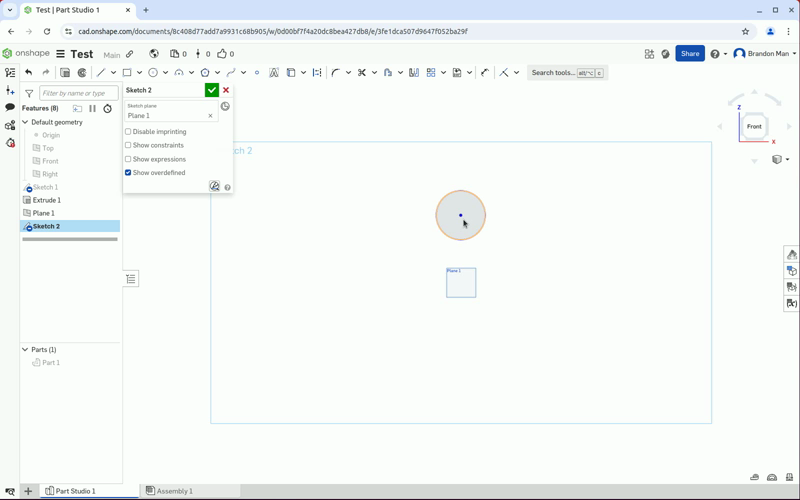
click(463, 219)
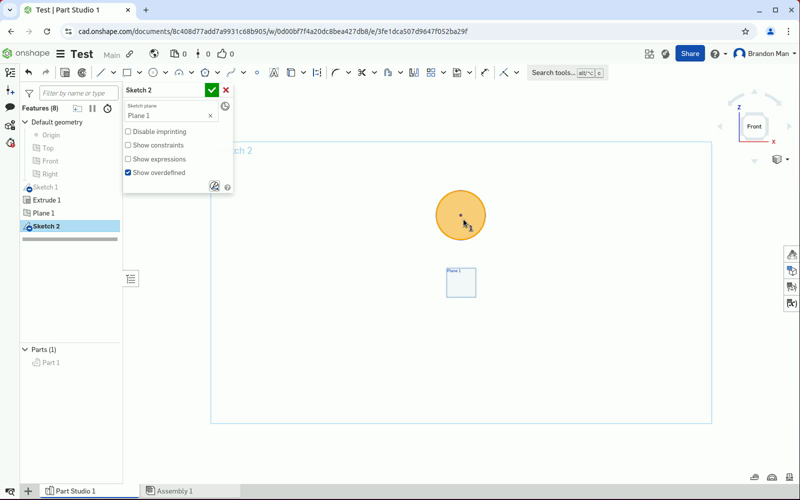
mouse_move(73, 352)
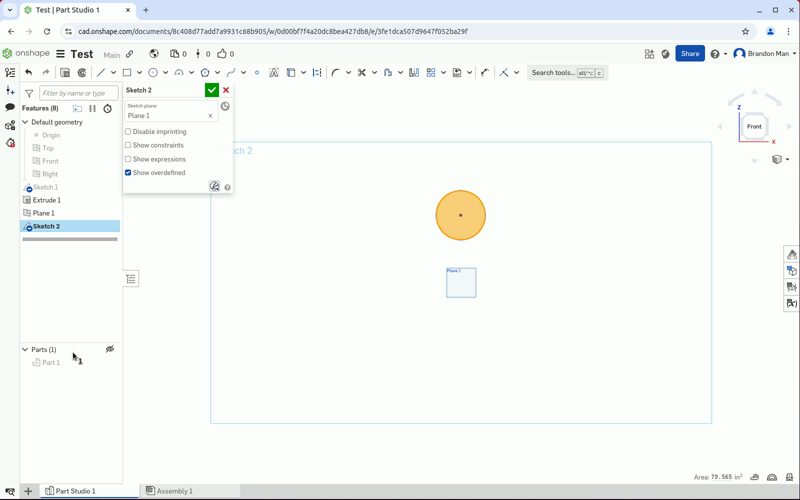
key(shift+y)
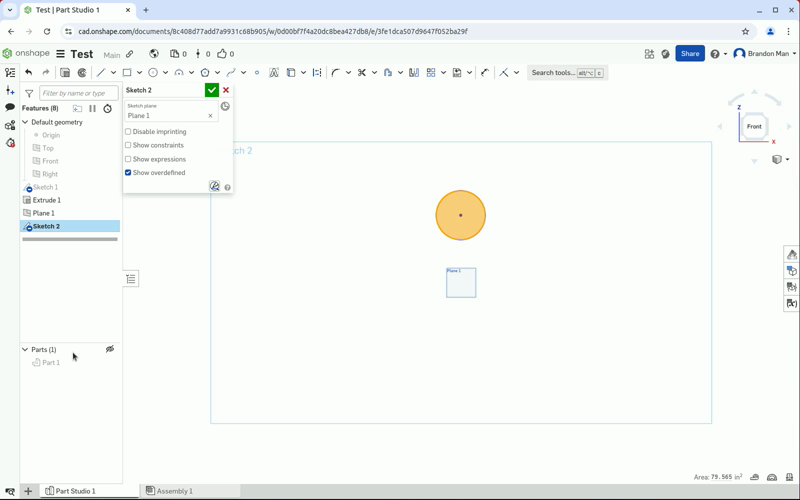
key(shift+e)
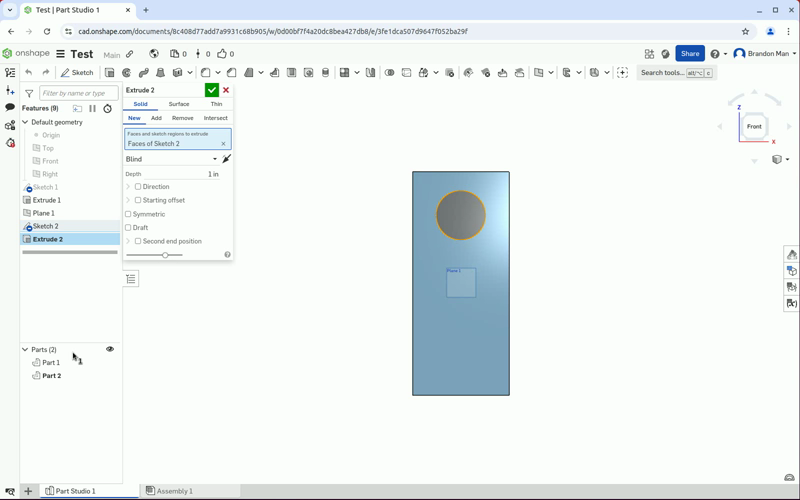
mouse_move(143, 106)
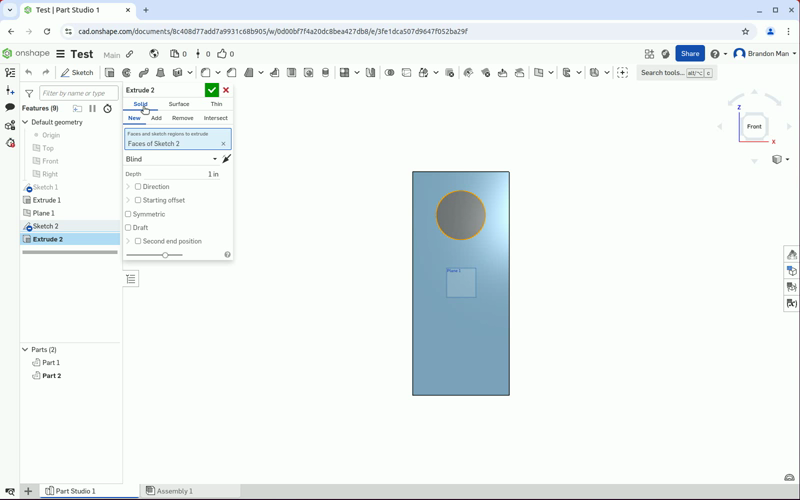
click(143, 106)
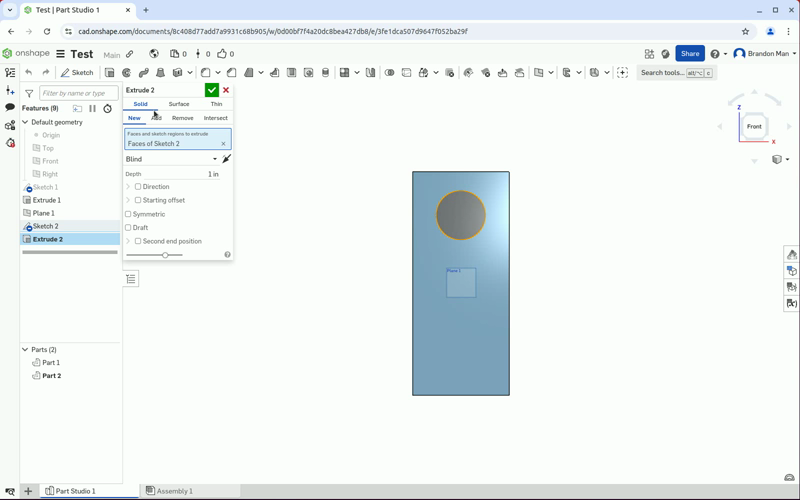
mouse_move(186, 120)
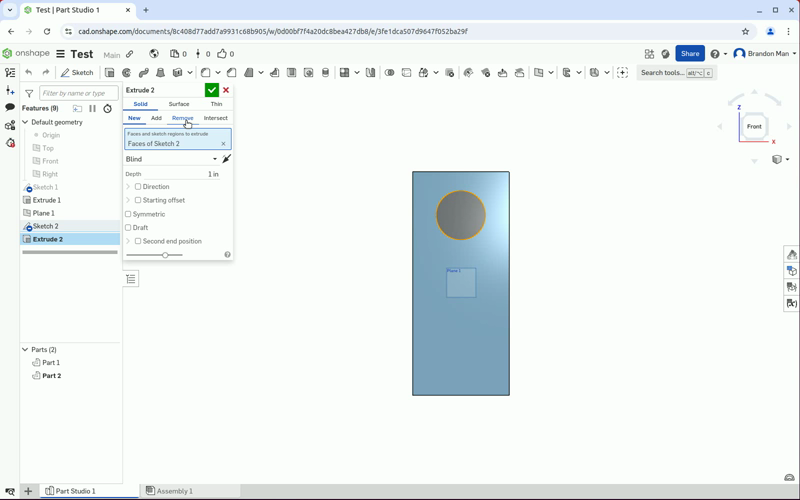
click(186, 120)
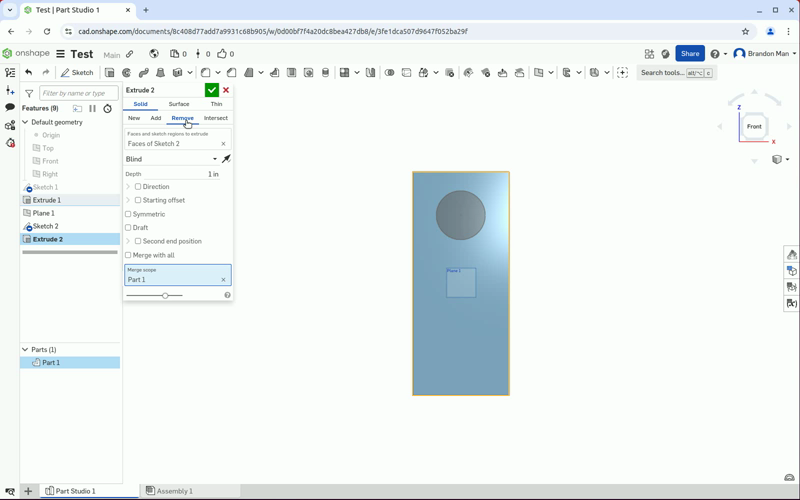
key(tab, 4)
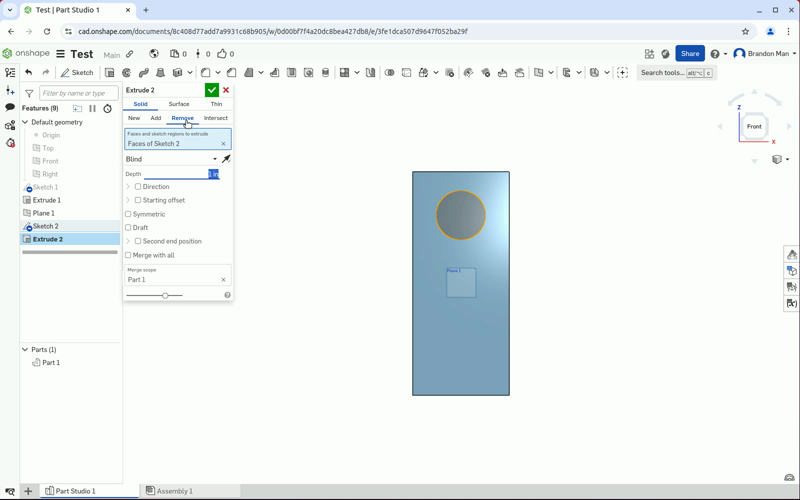
text(8.184)
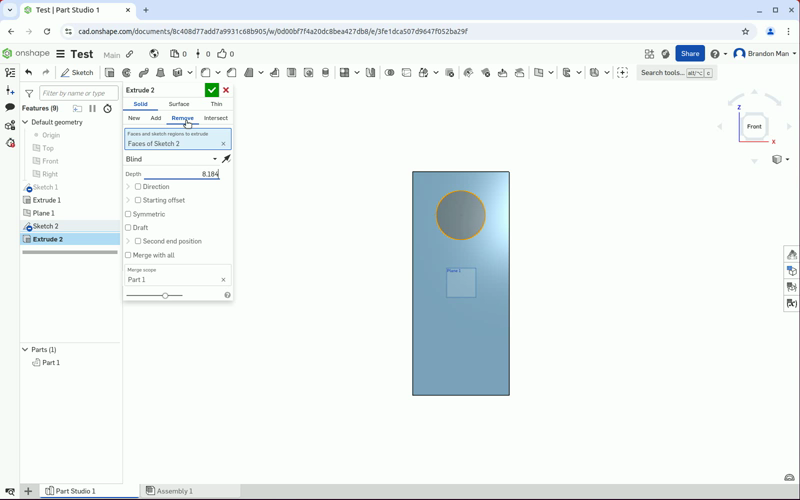
key(tab, 6)
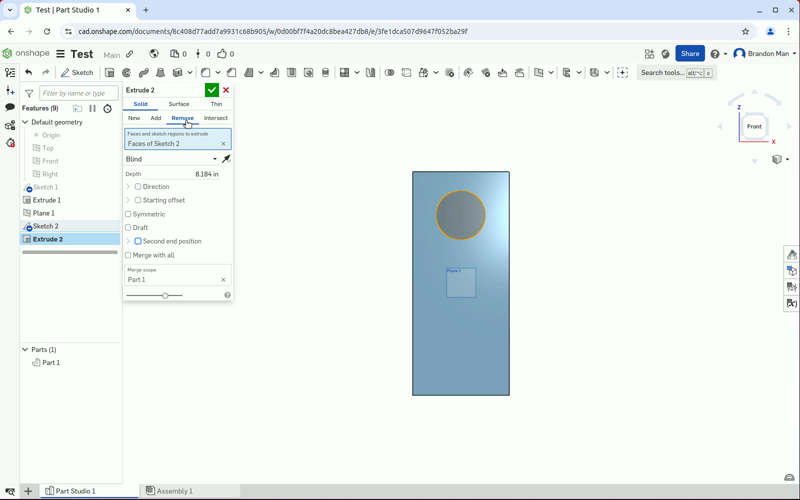
key(space)
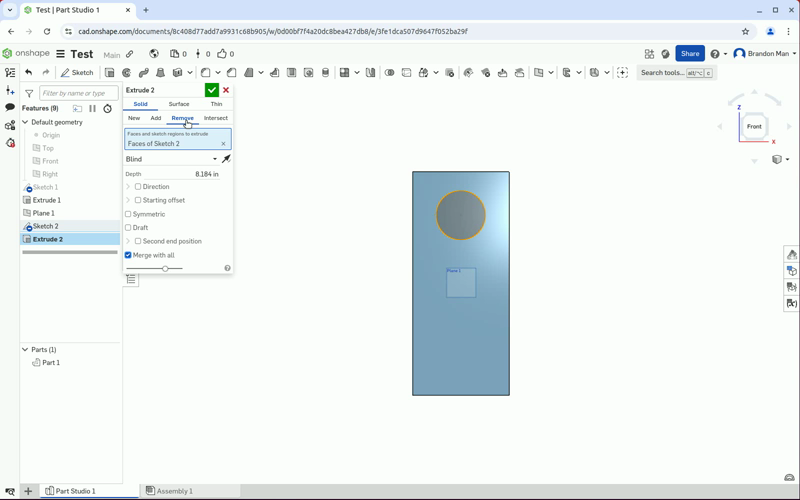
key(enter)
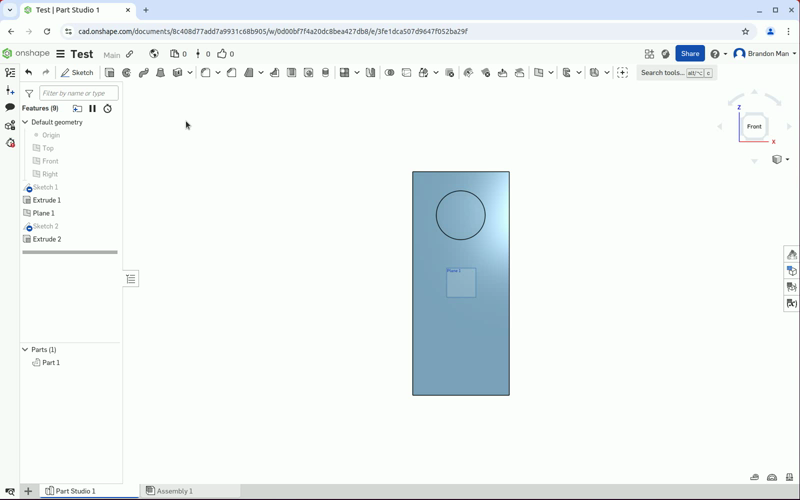
key(shift+h)
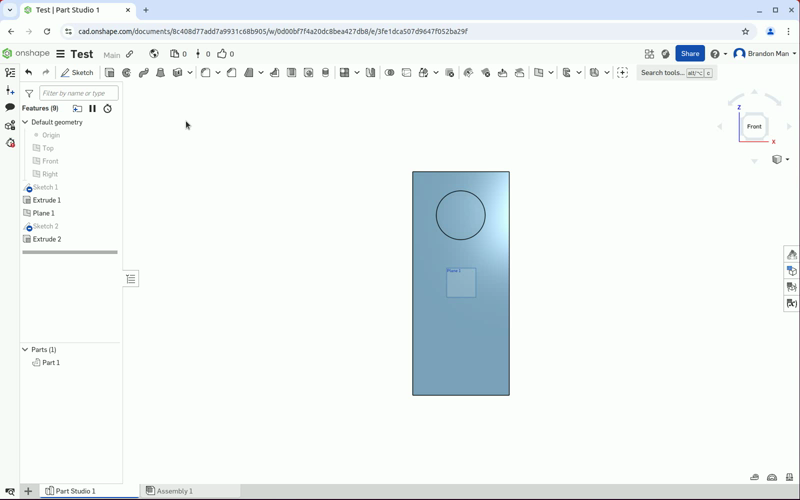
key(shift+h)
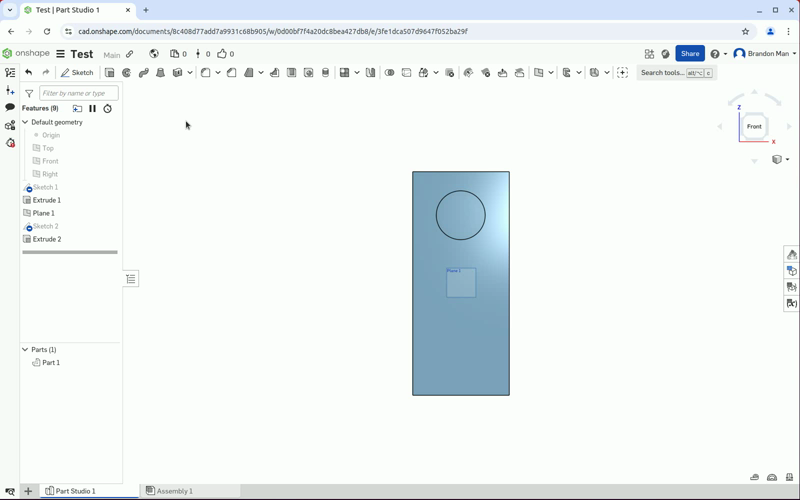
mouse_move(73, 189)
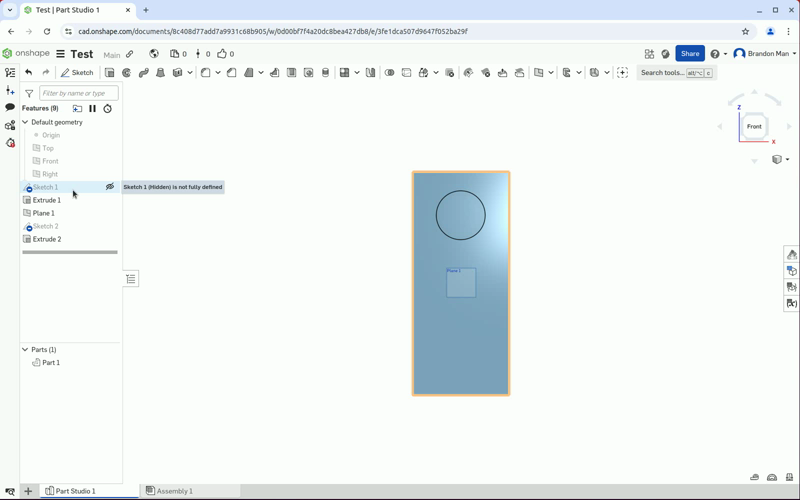
click(73, 189)
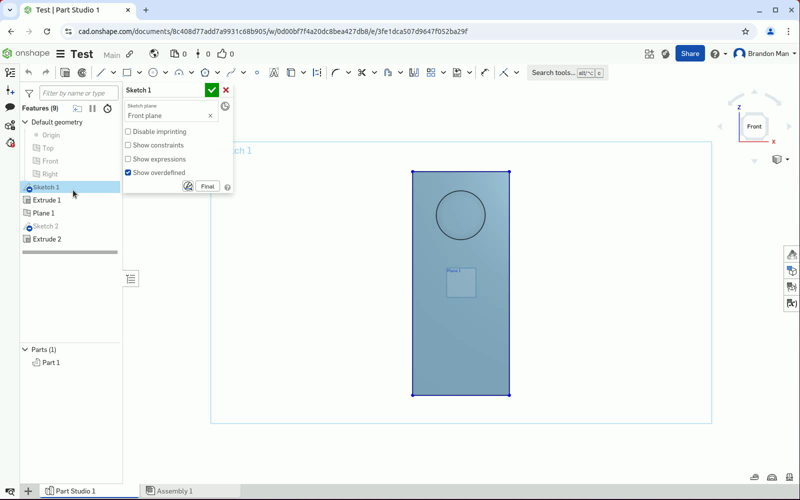
mouse_move(229, 92)
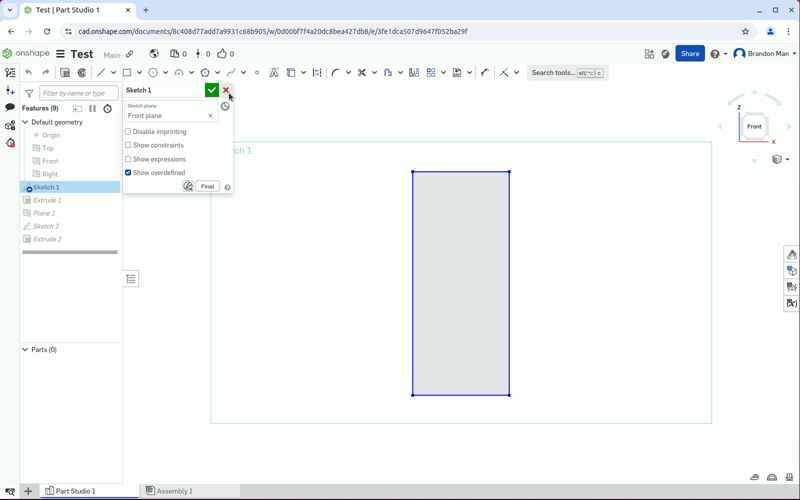
click(229, 92)
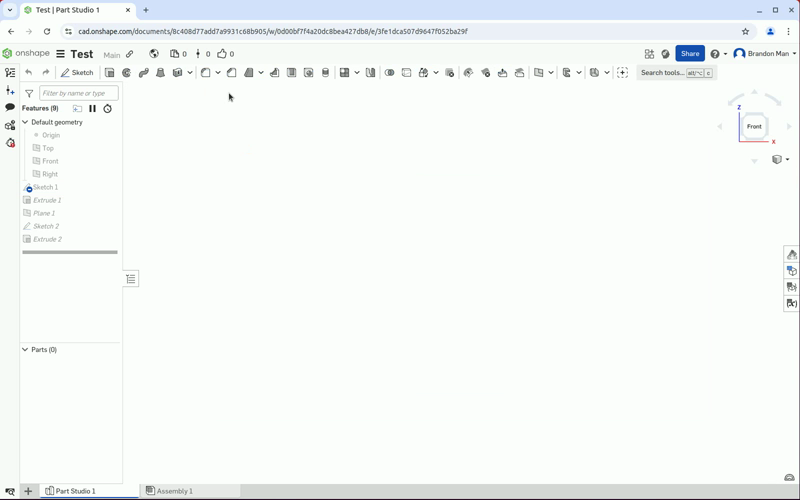
key(shift+s)
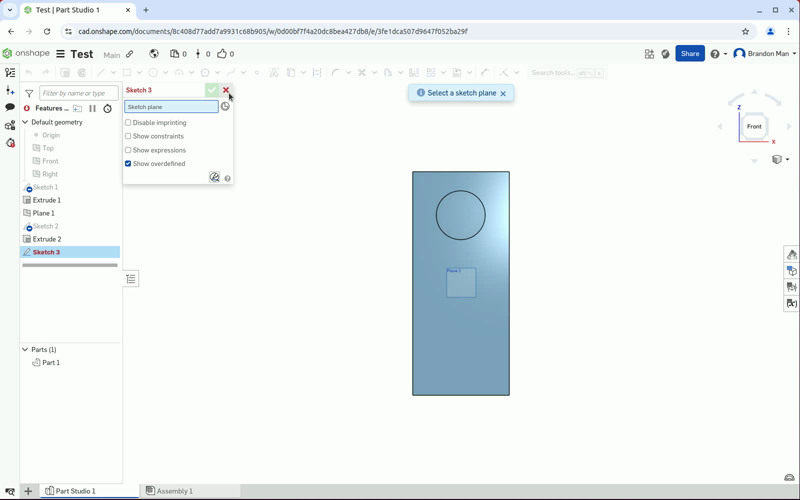
mouse_move(73, 215)
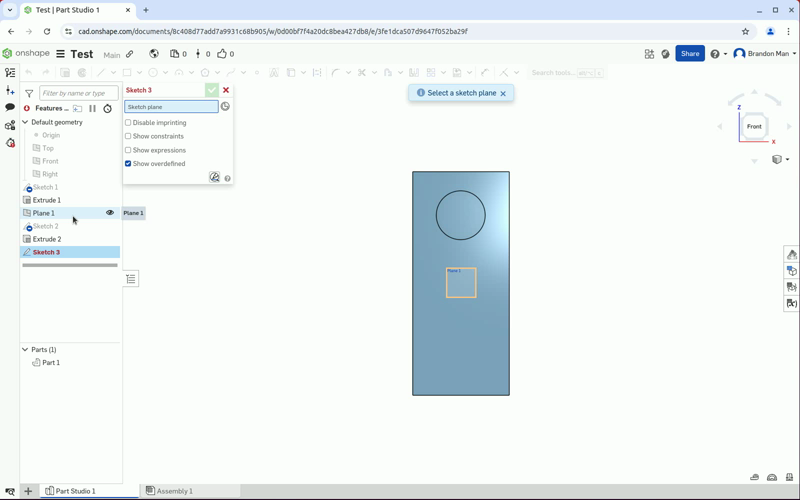
click(73, 215)
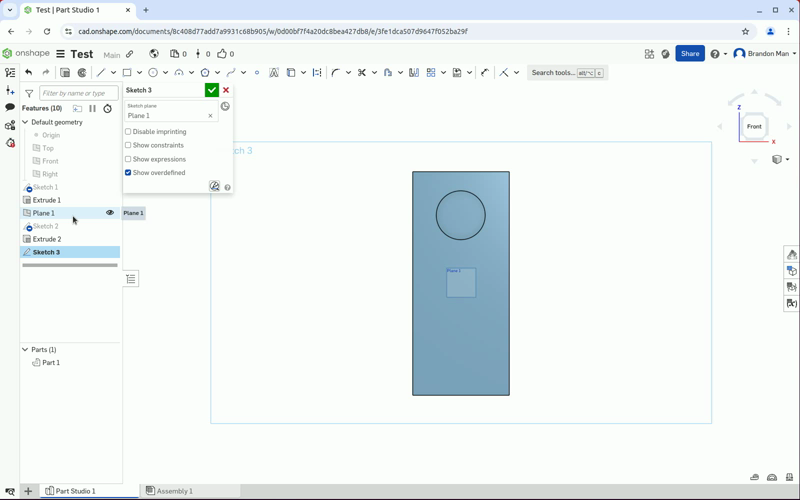
mouse_move(73, 352)
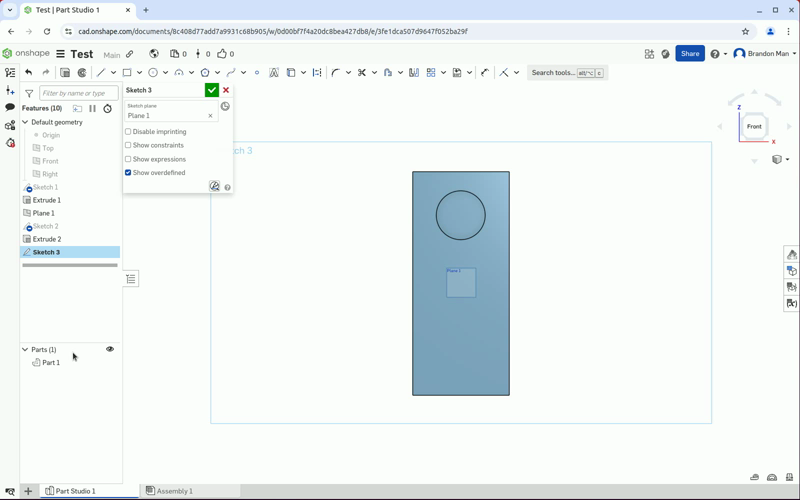
key(y)
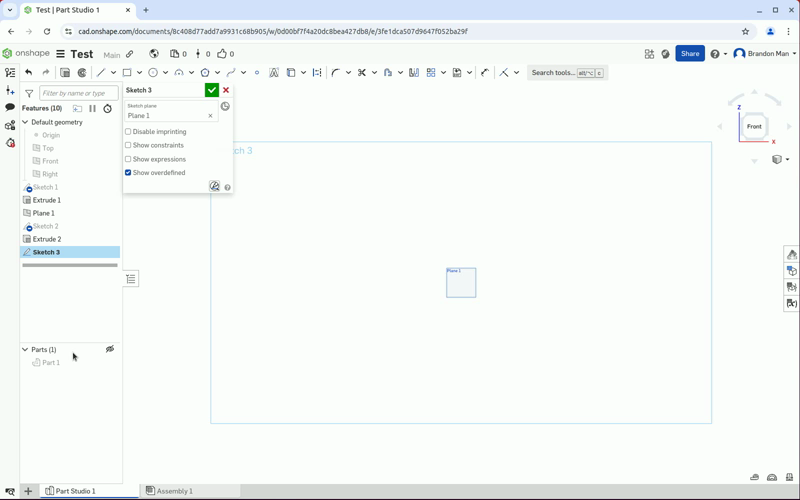
key(c)
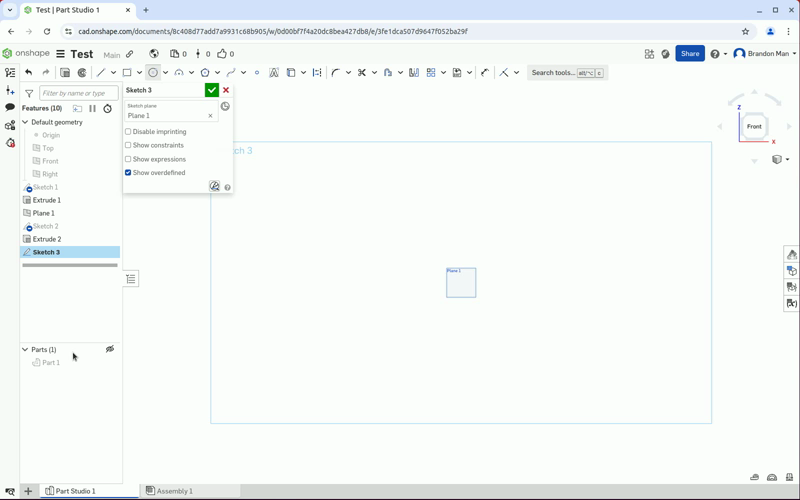
key_down(shift)
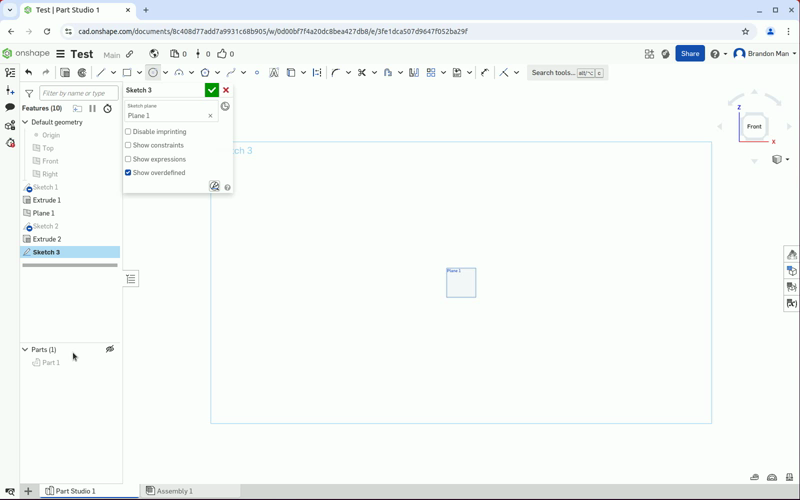
mouse_move(460, 282)
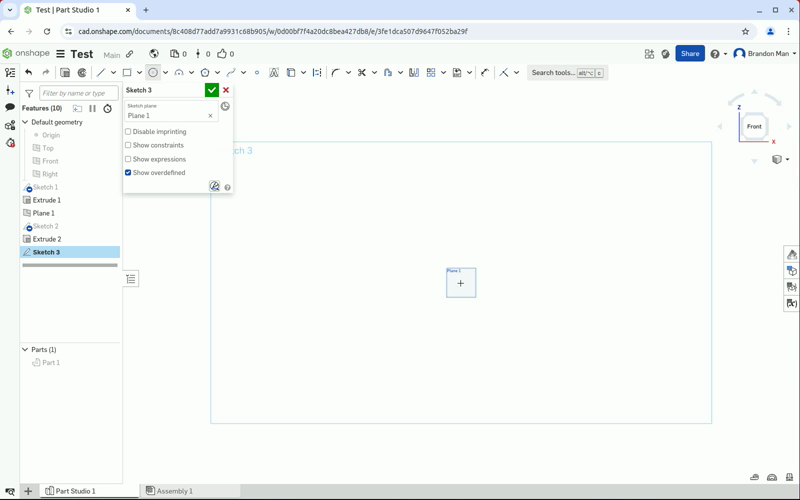
click(460, 282)
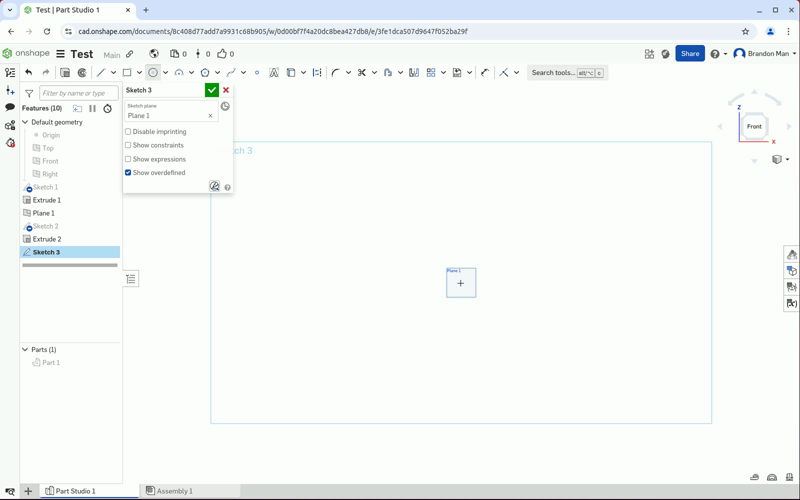
key_up(shift)
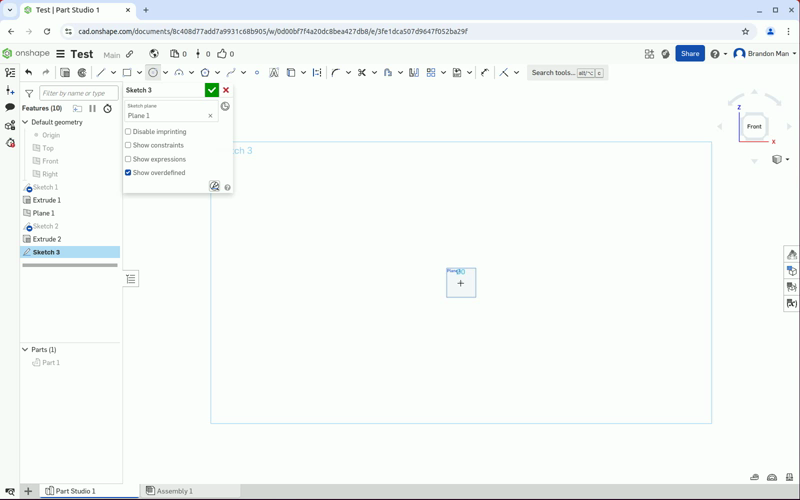
mouse_move(485, 282)
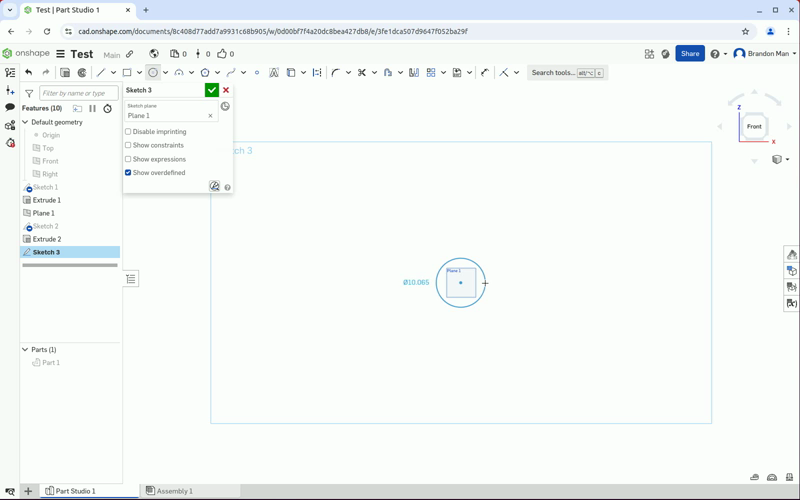
click(485, 282)
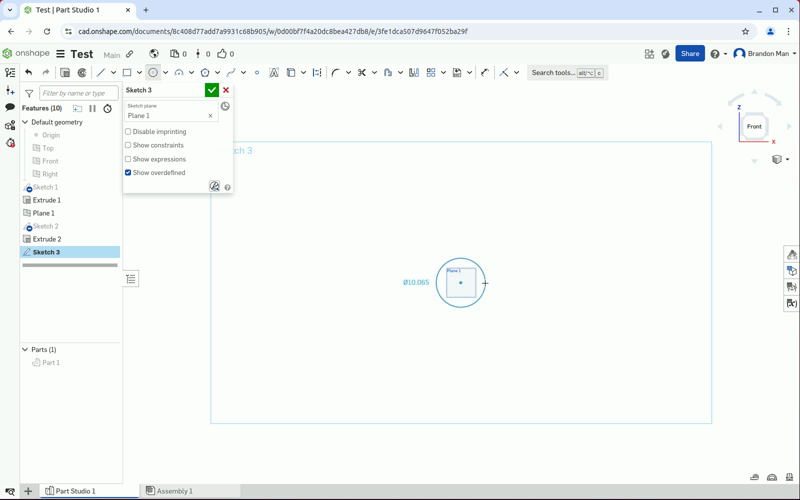
key(esc)
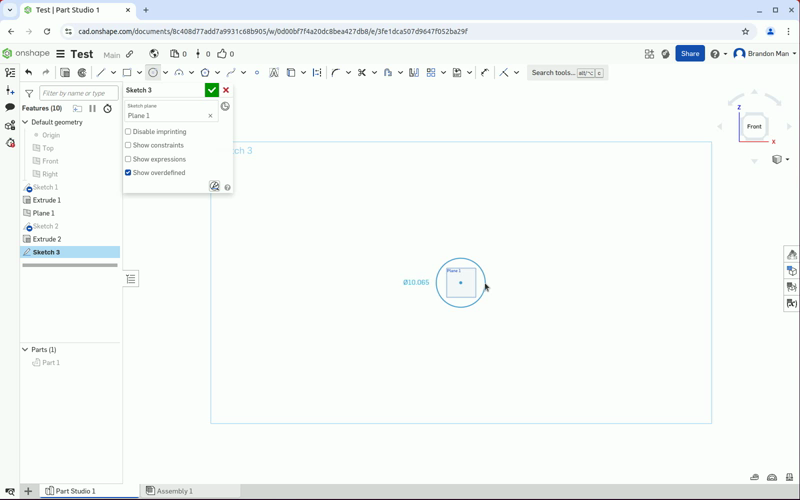
mouse_move(445, 267)
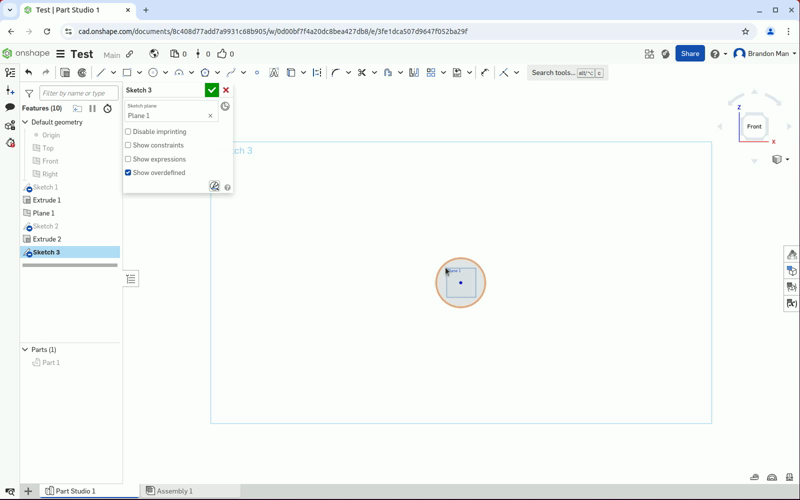
click(445, 267)
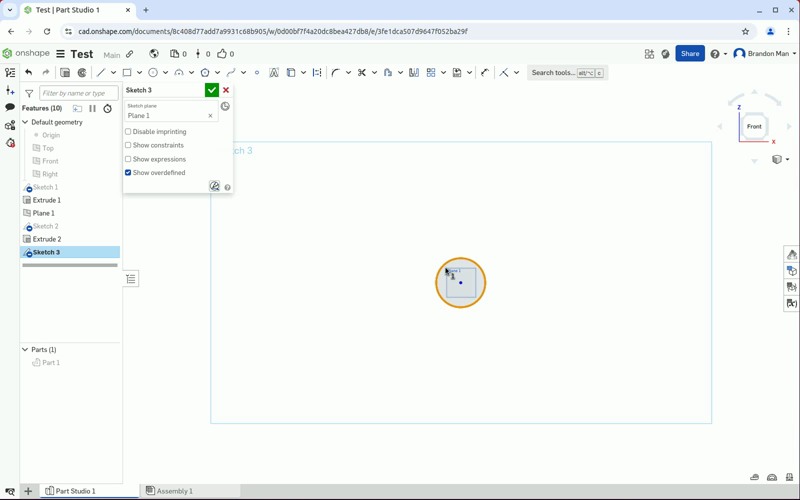
mouse_move(73, 352)
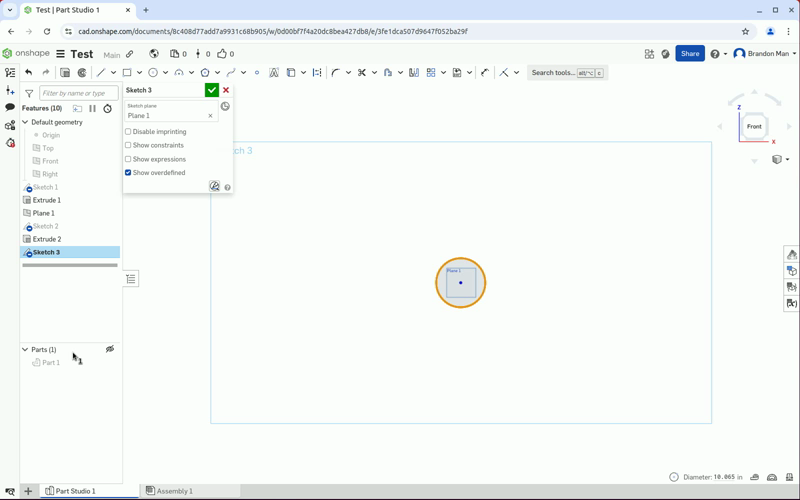
key(shift+y)
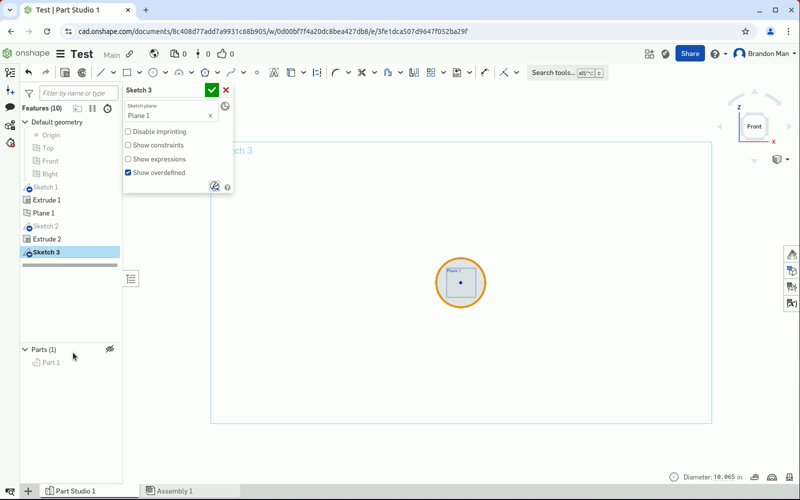
key(shift+e)
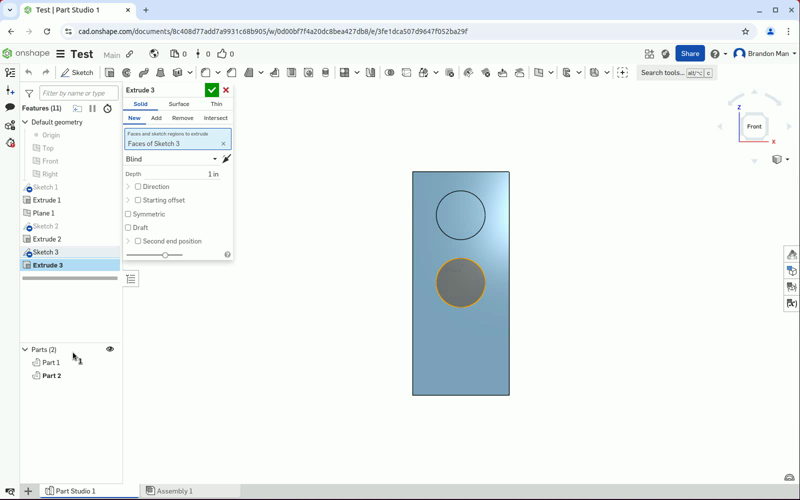
mouse_move(143, 106)
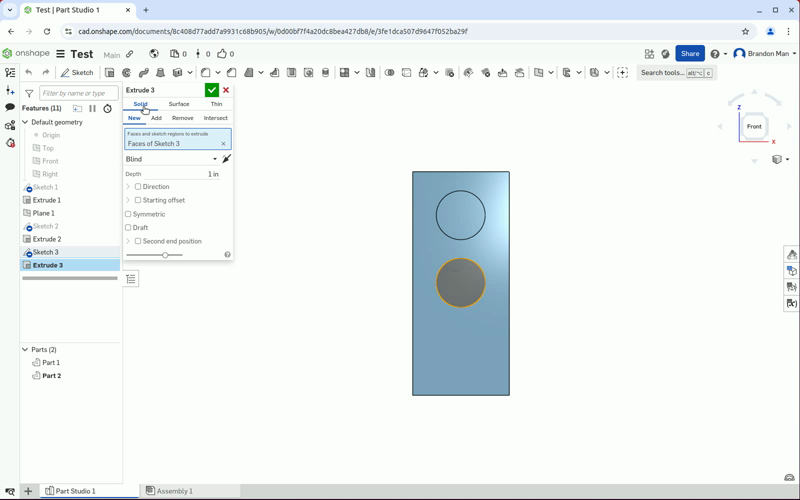
click(143, 106)
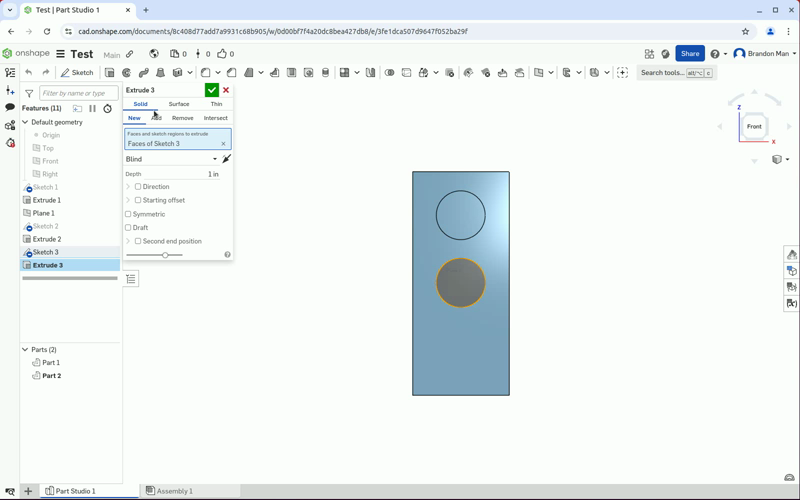
mouse_move(186, 120)
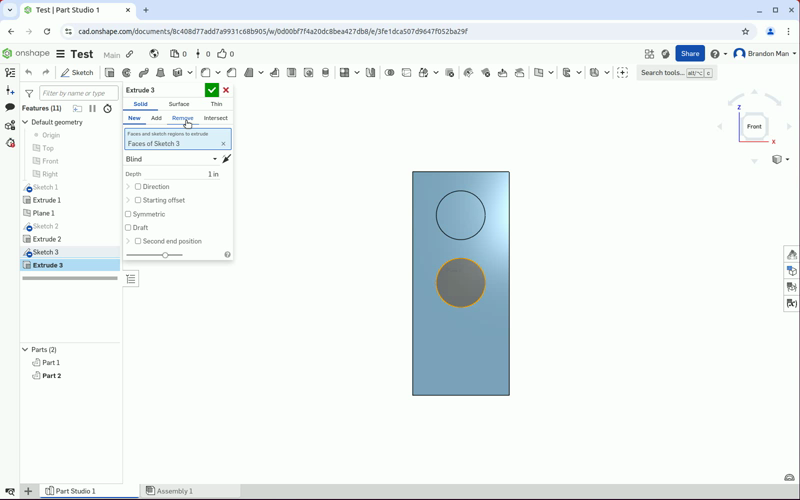
click(186, 120)
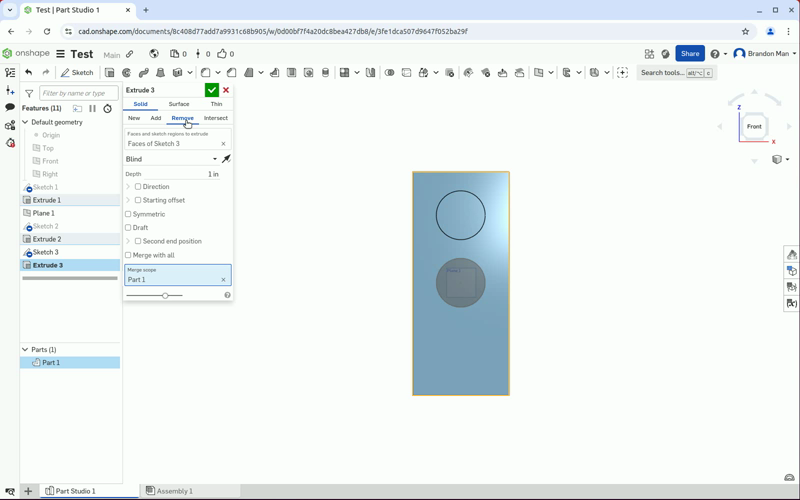
key(tab, 4)
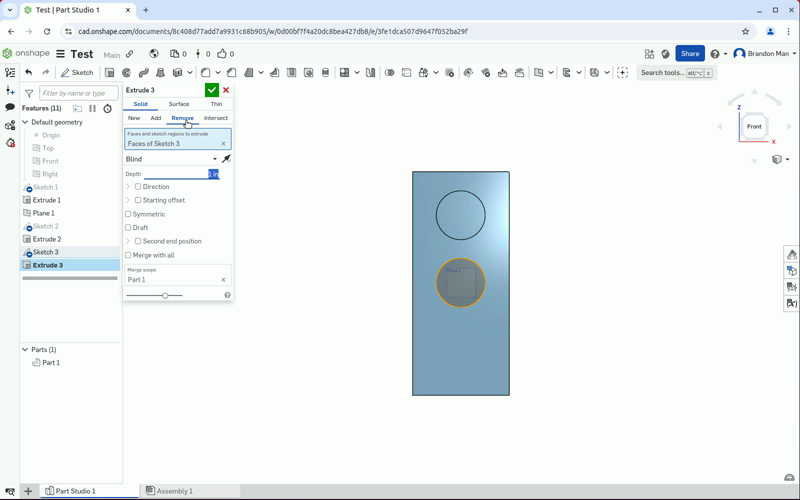
text(8.184)
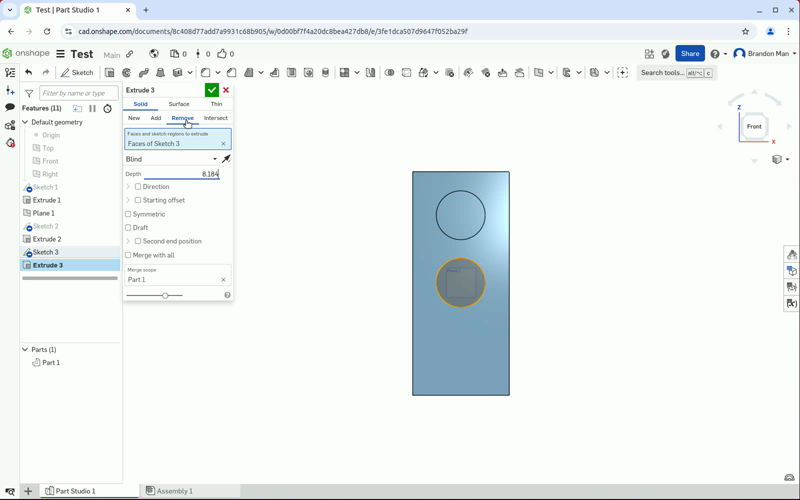
key(tab, 6)
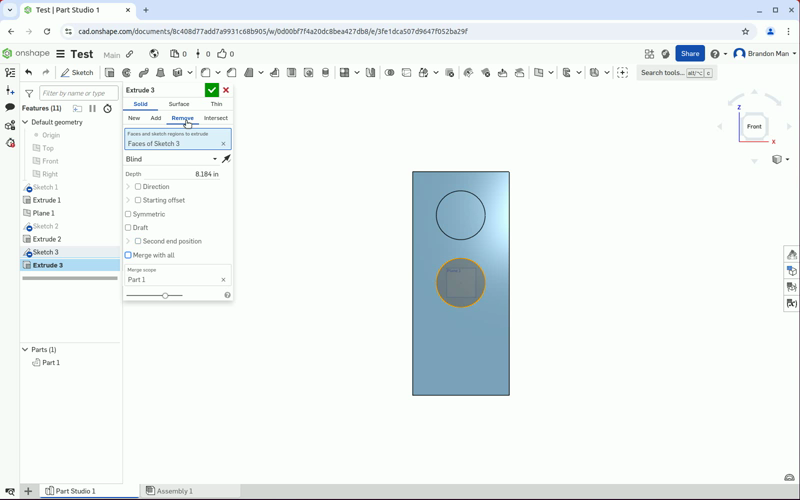
key(space)
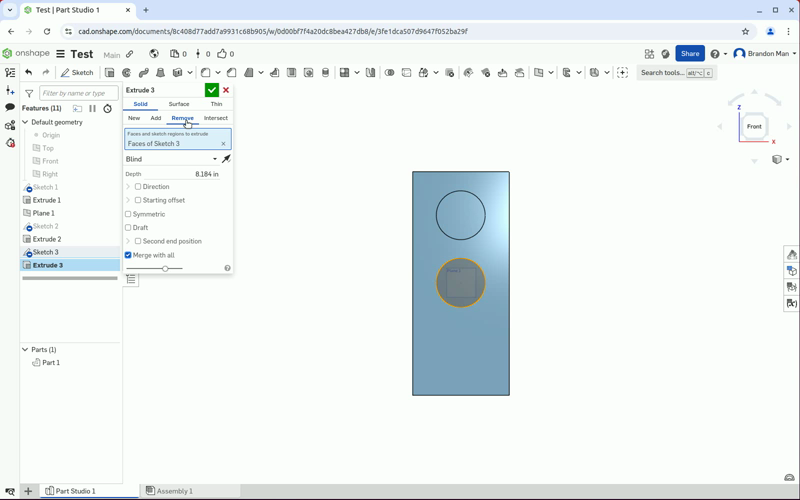
key(enter)
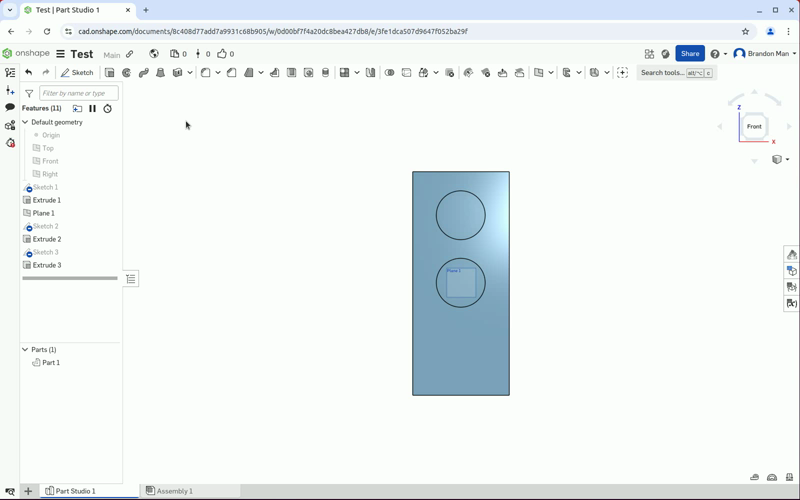
key(shift+h)
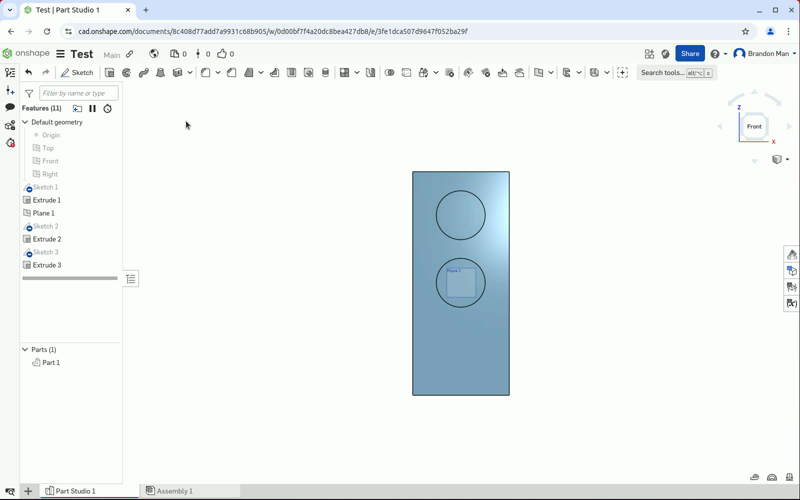
key(shift+h)
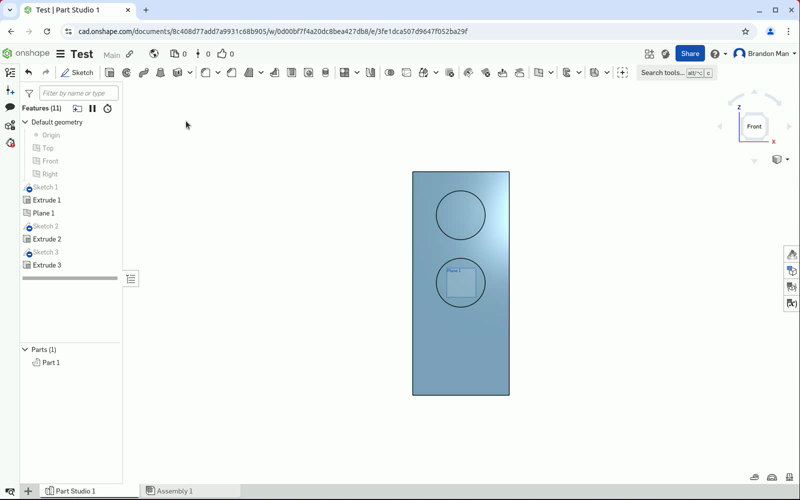
mouse_move(73, 189)
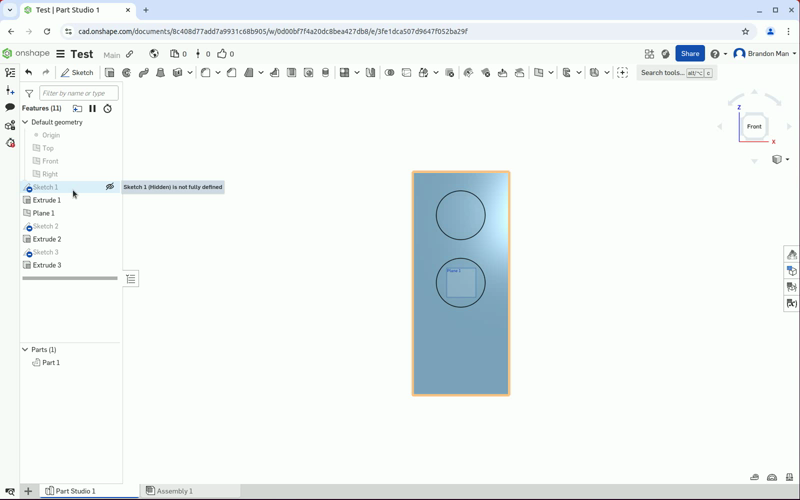
click(73, 189)
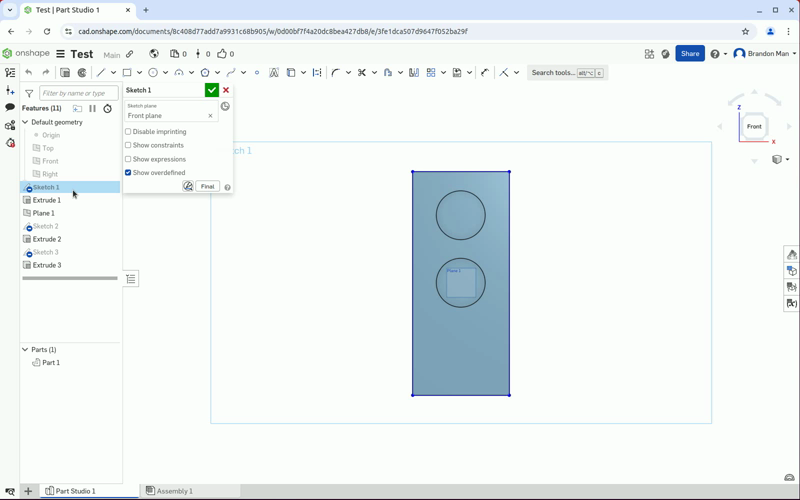
mouse_move(229, 92)
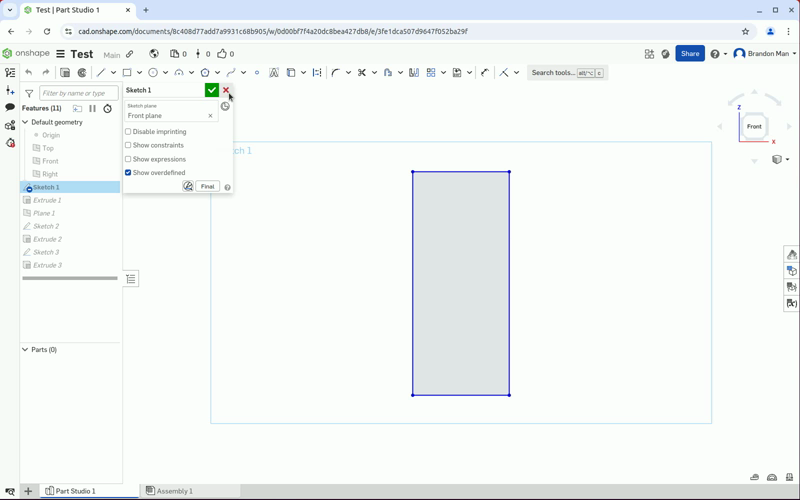
click(229, 92)
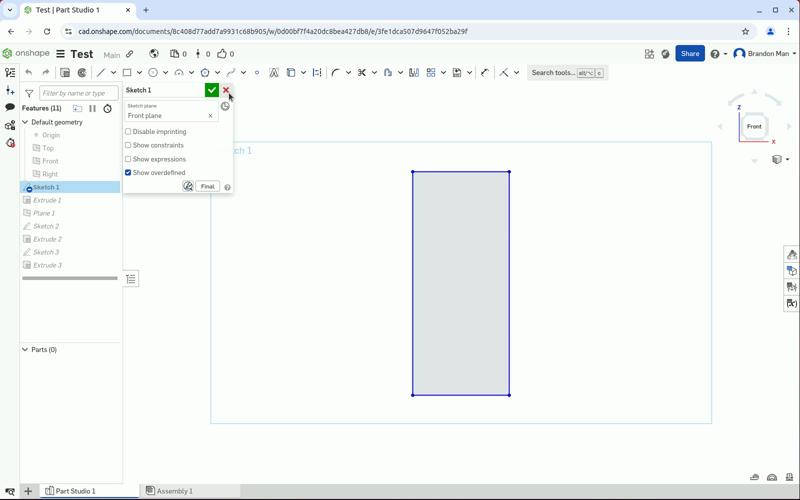
key(shift+s)
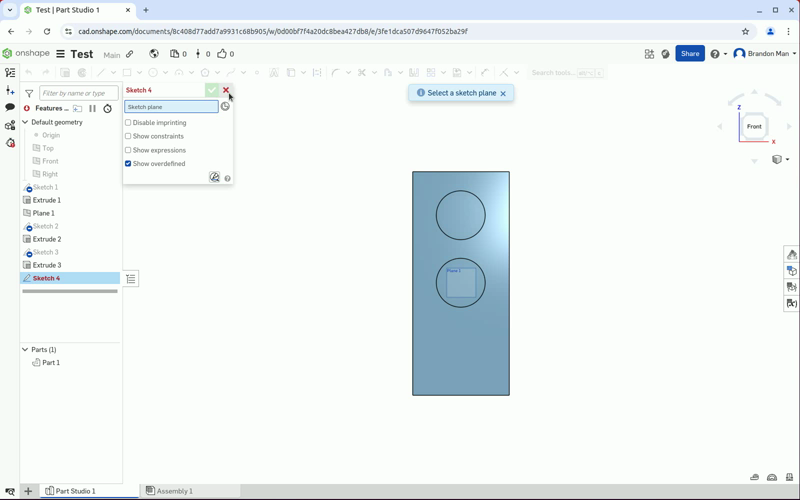
mouse_move(73, 215)
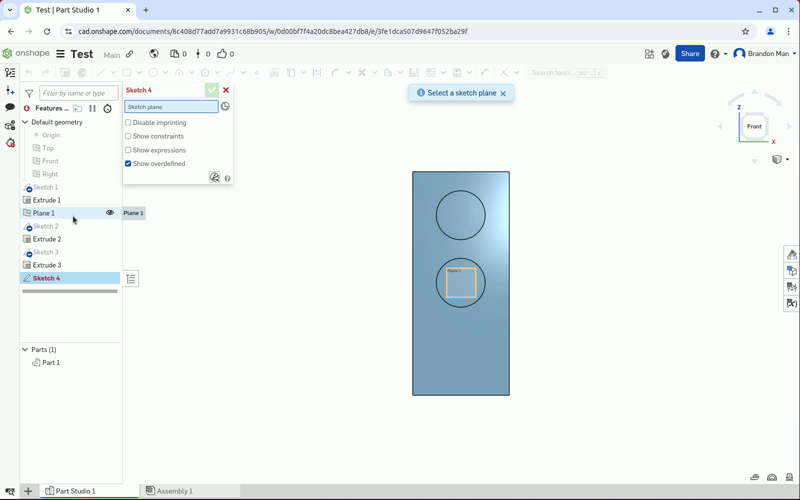
click(73, 215)
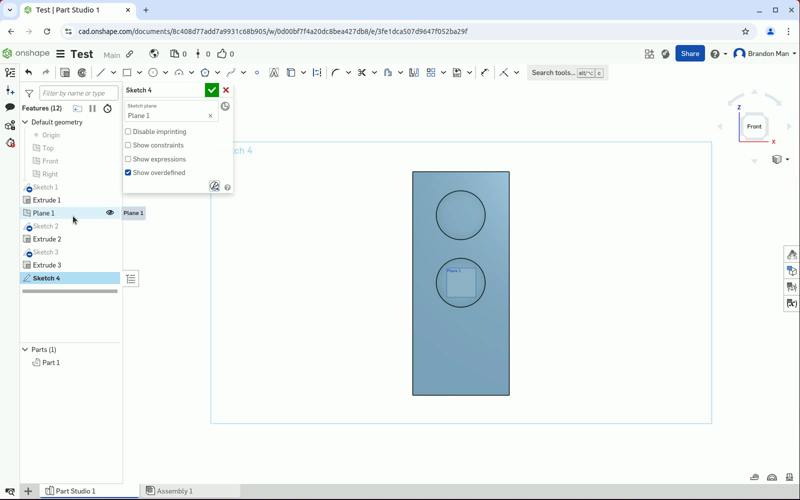
mouse_move(73, 352)
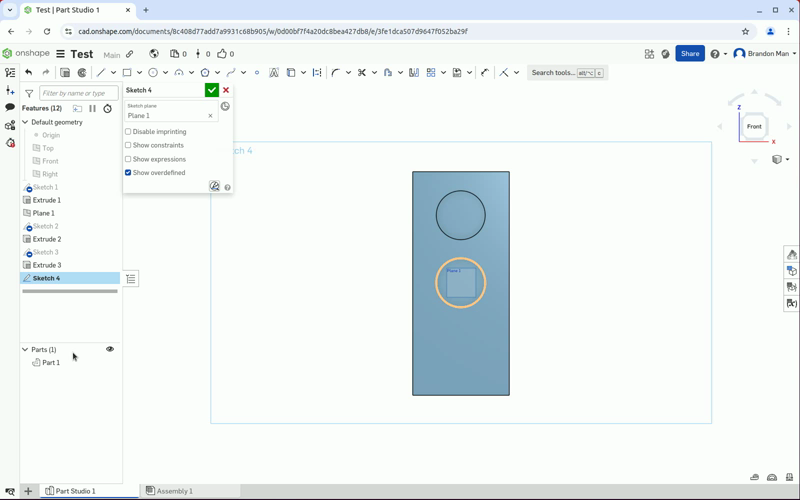
key(y)
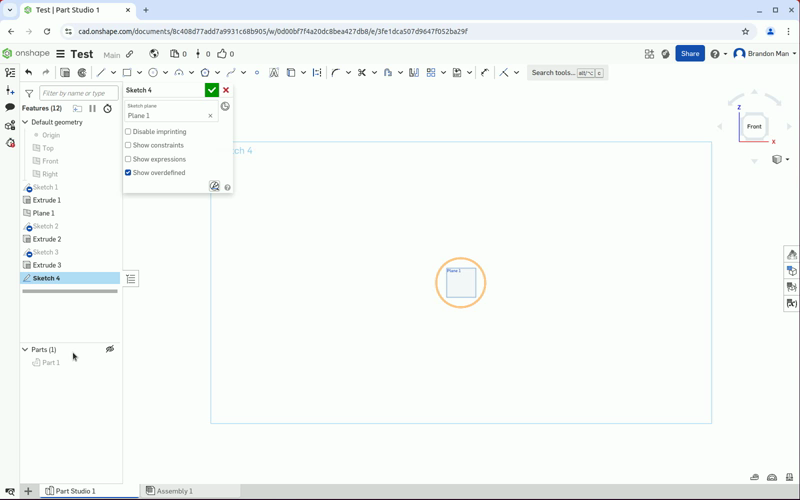
key(c)
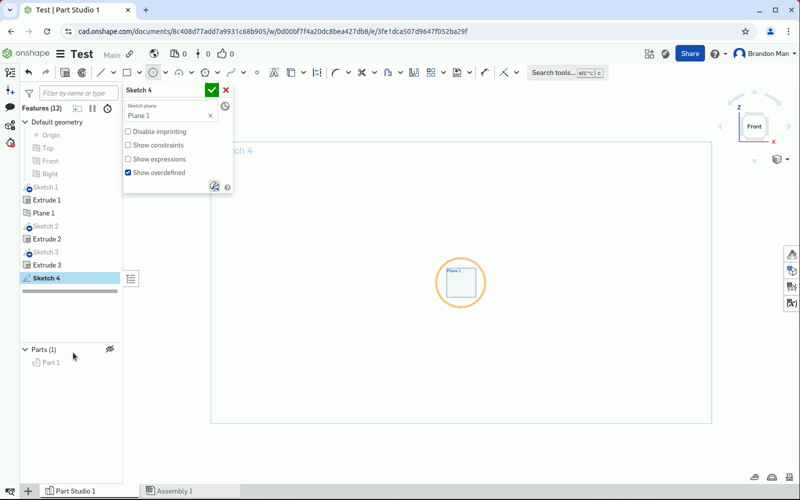
key_down(shift)
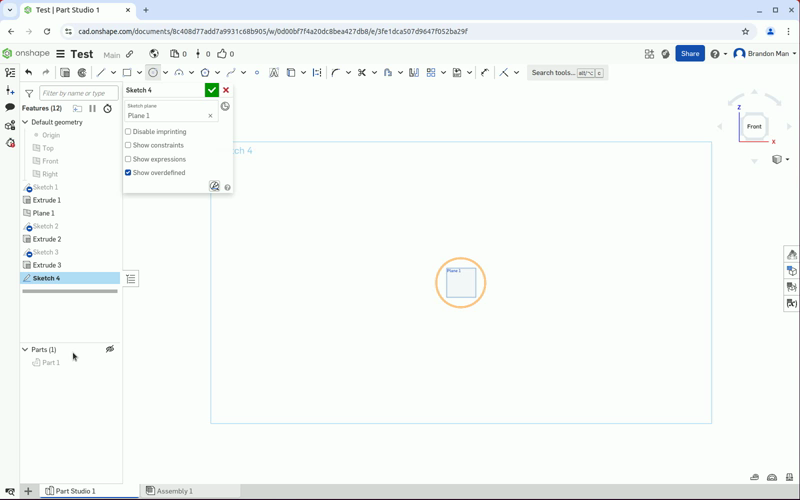
mouse_move(460, 351)
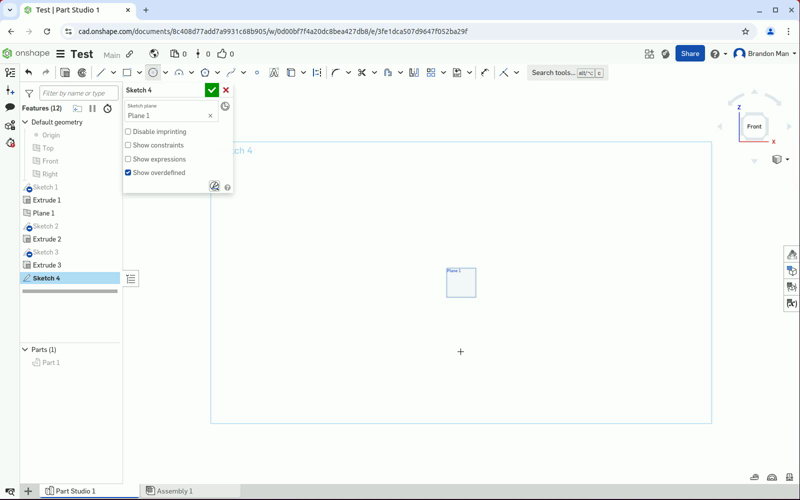
click(460, 351)
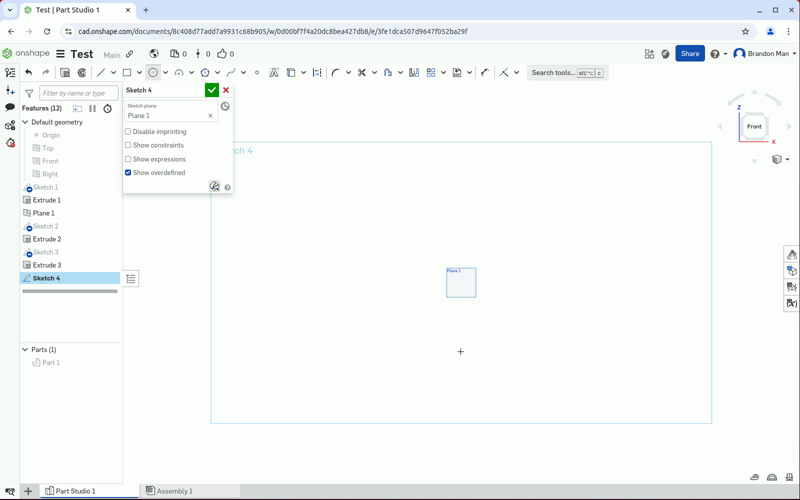
key_up(shift)
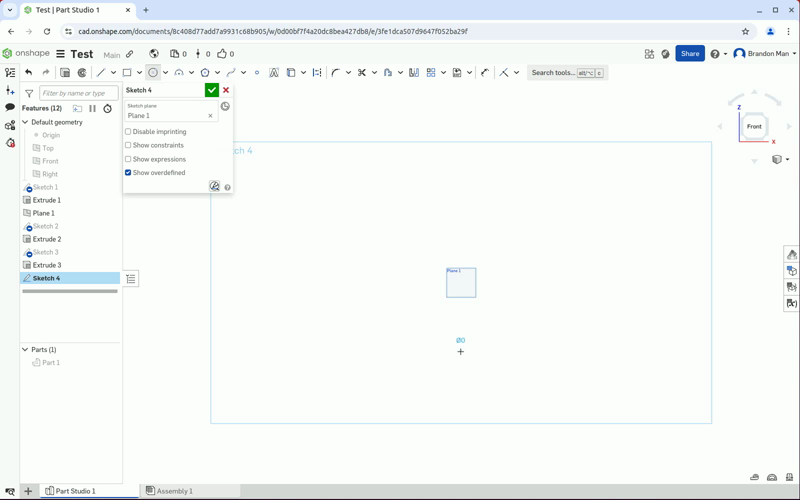
mouse_move(485, 351)
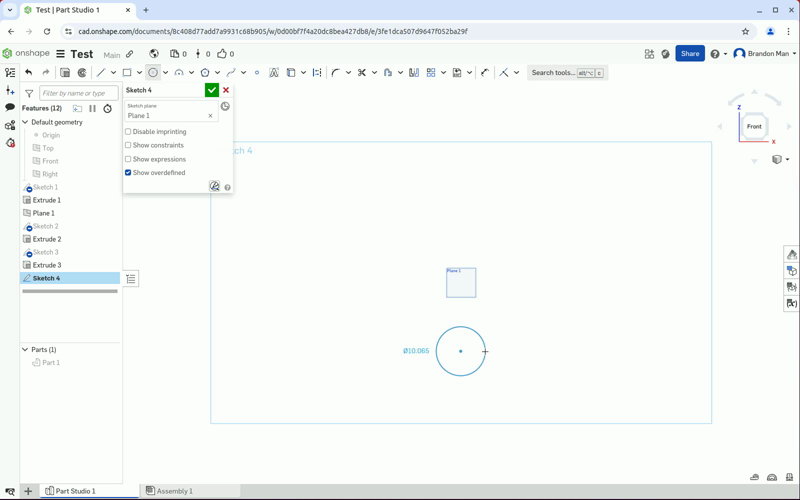
click(485, 351)
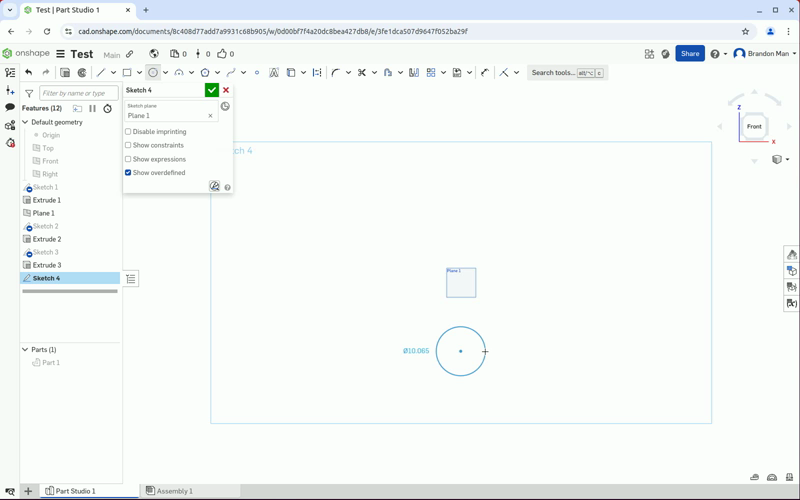
key(esc)
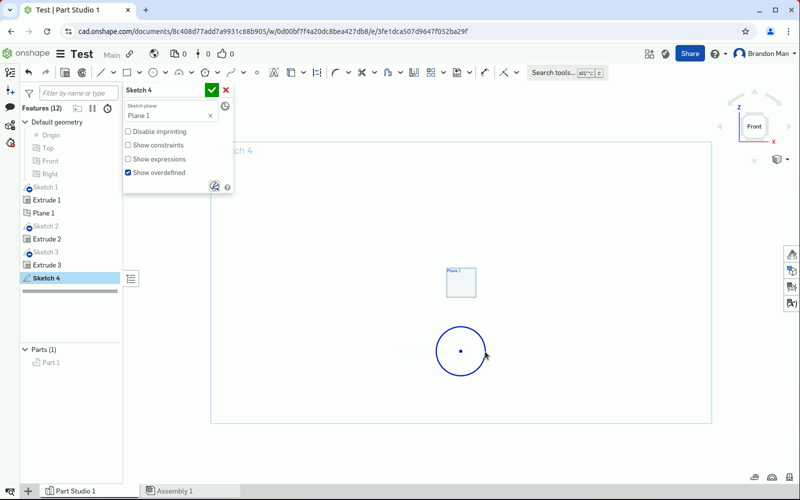
mouse_move(466, 336)
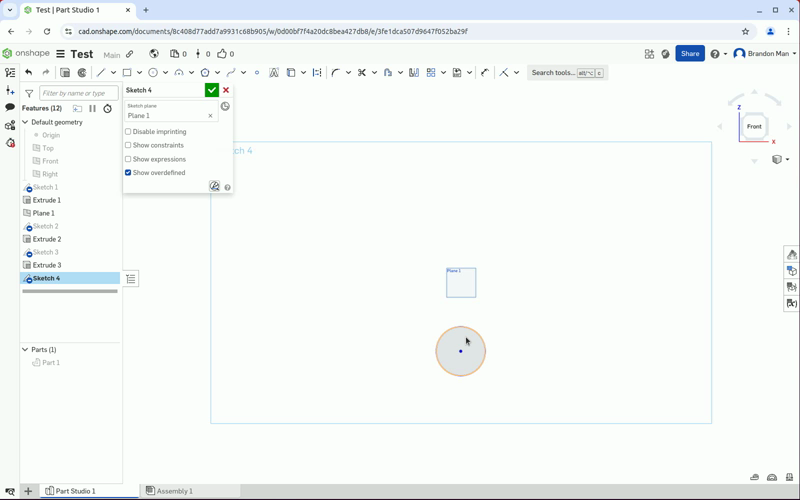
click(466, 336)
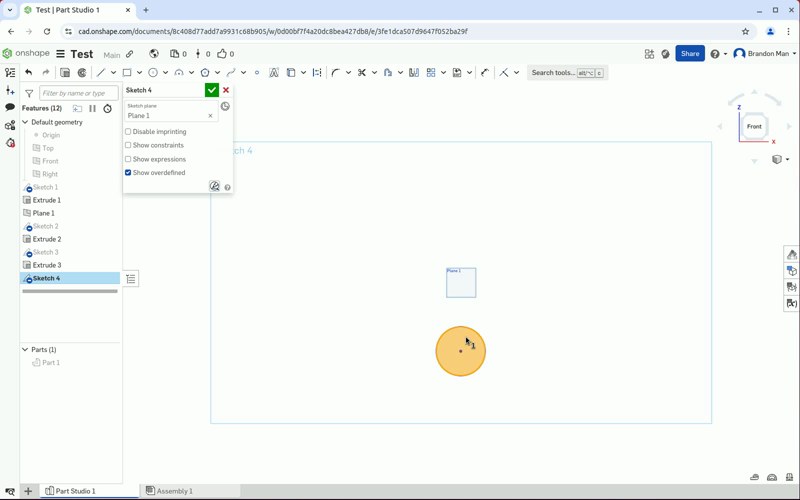
mouse_move(73, 352)
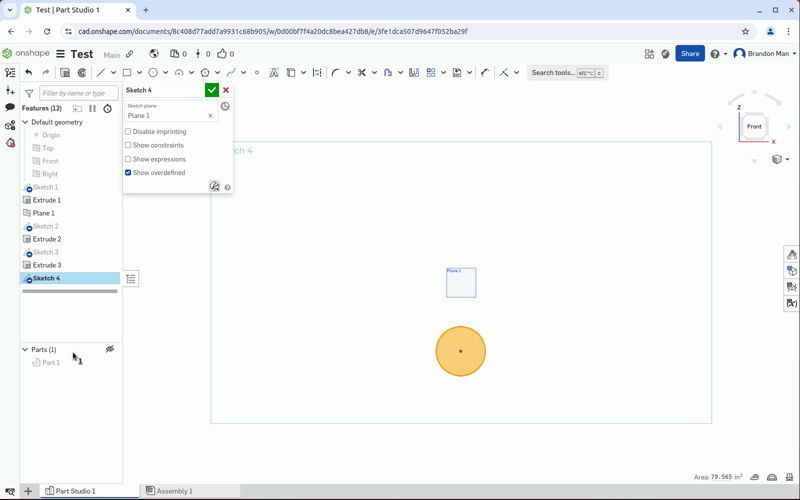
key(shift+y)
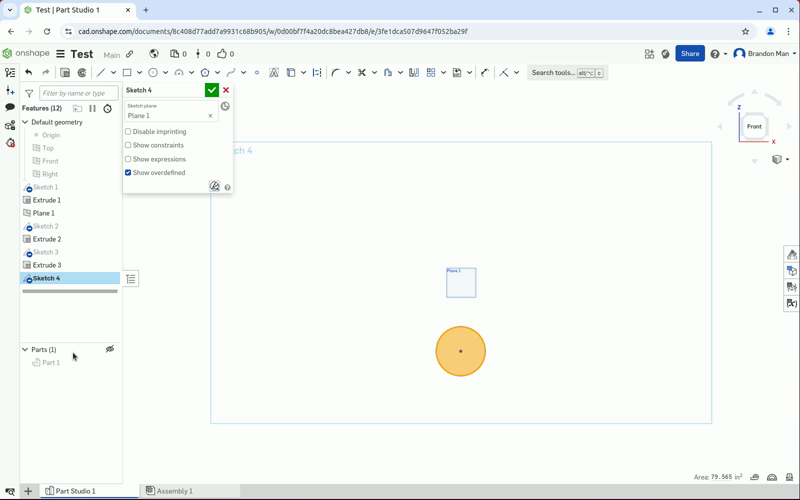
key(shift+e)
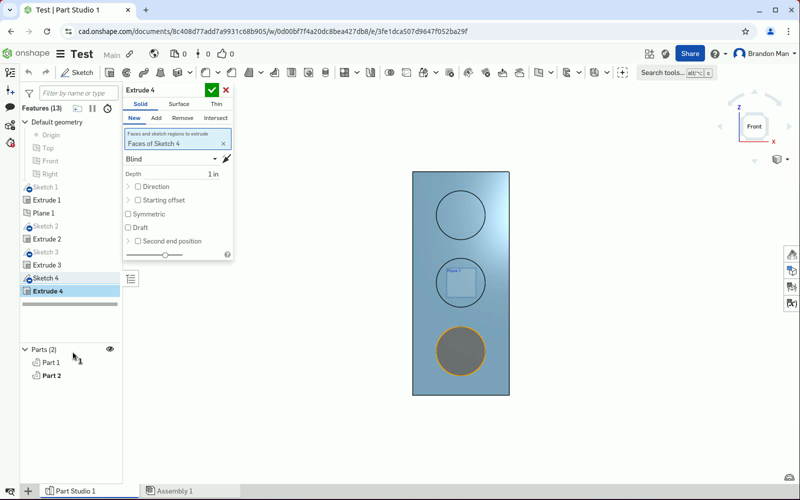
mouse_move(143, 106)
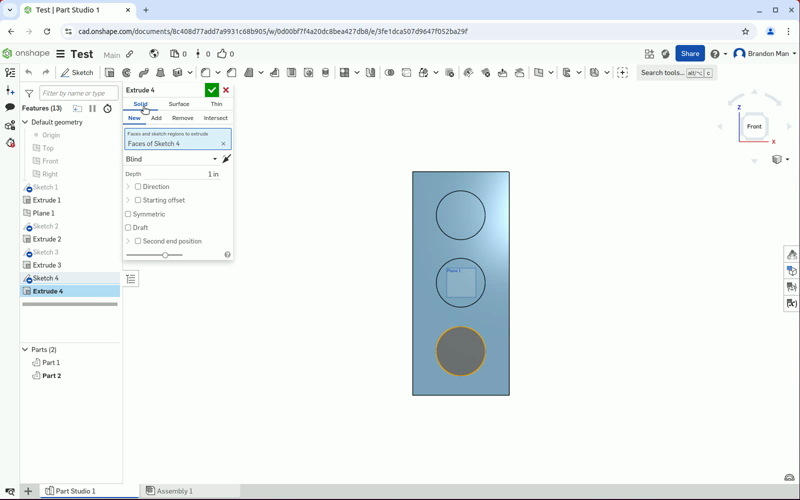
click(143, 106)
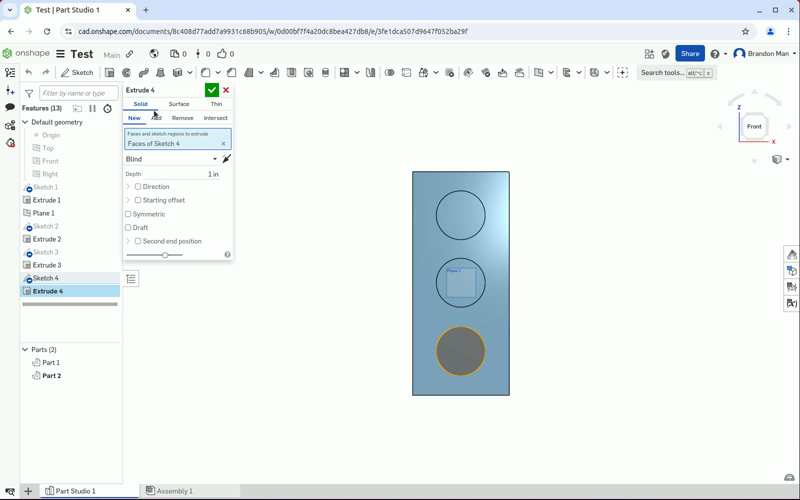
mouse_move(186, 120)
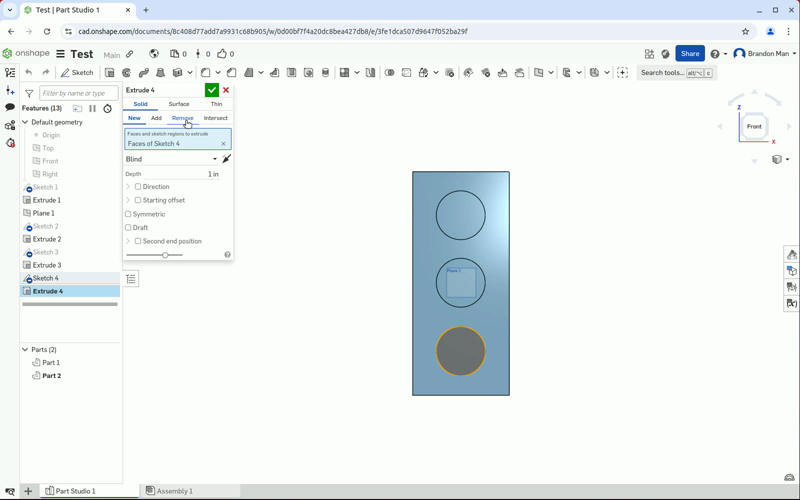
click(186, 120)
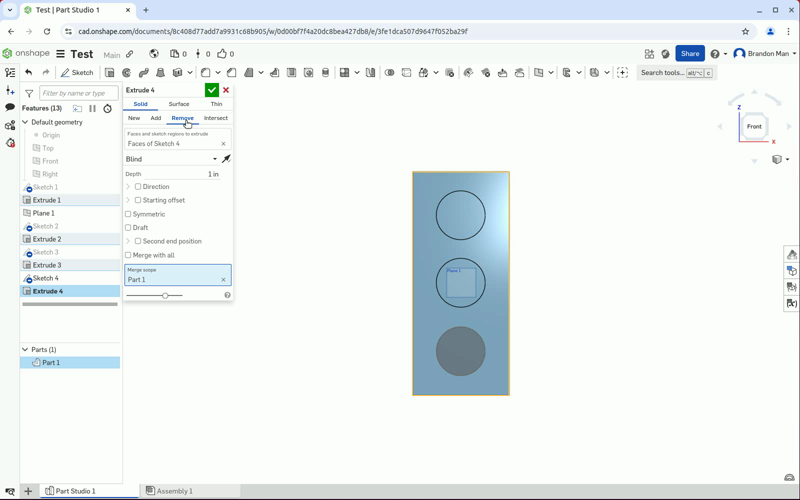
key(tab, 4)
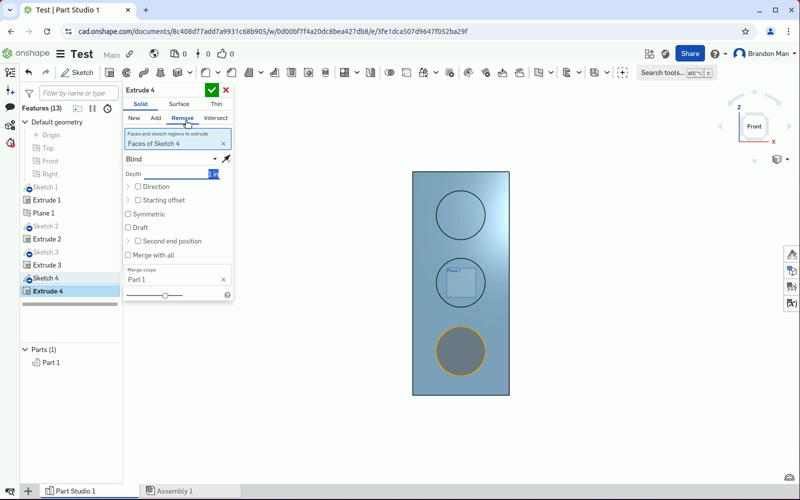
text(8.184)
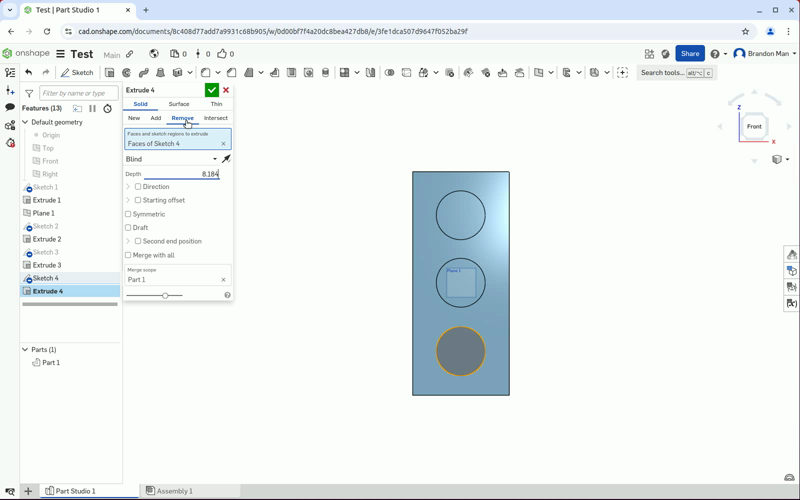
key(tab, 6)
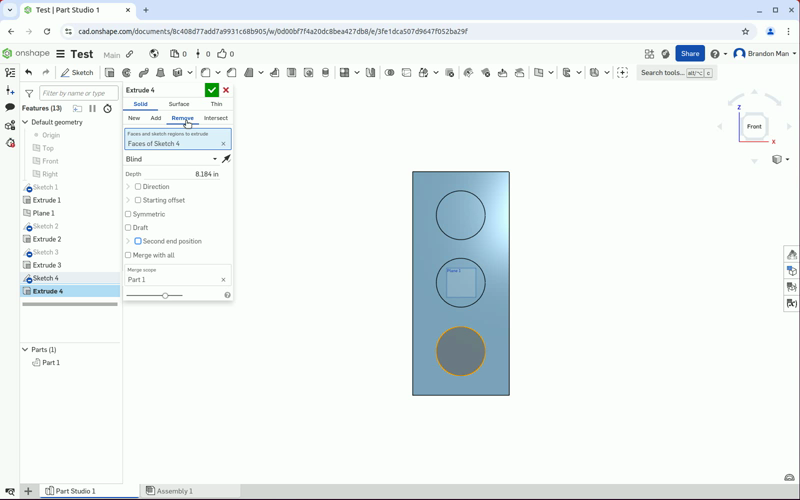
key(space)
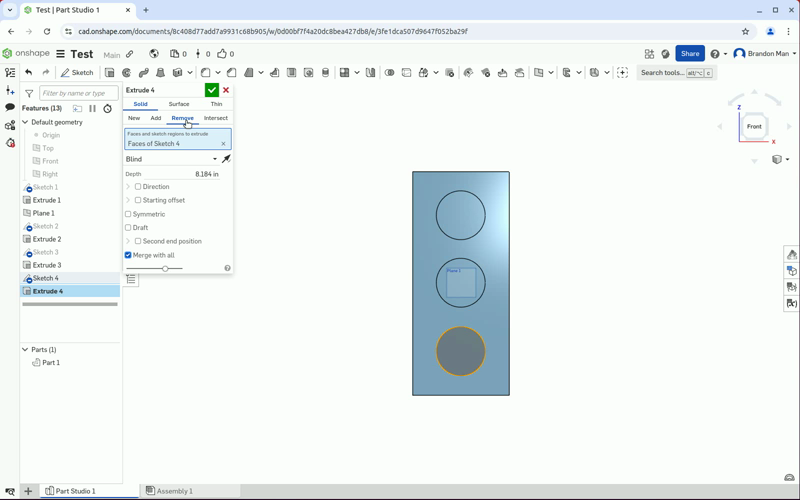
key(enter)
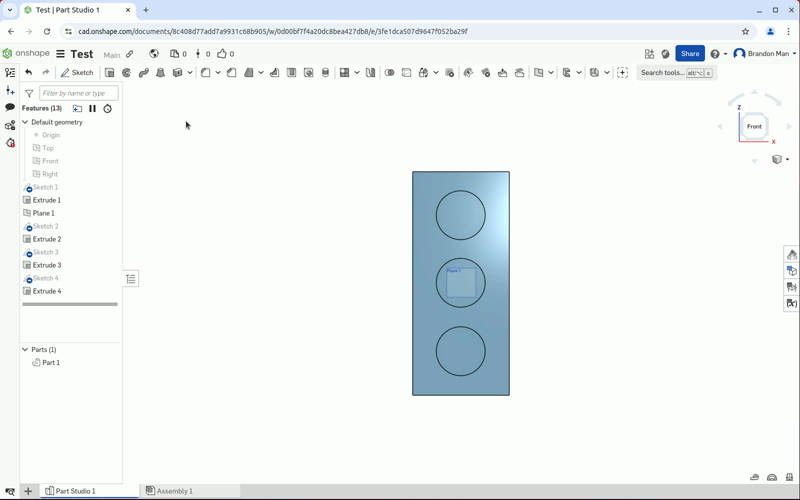
key(shift+h)
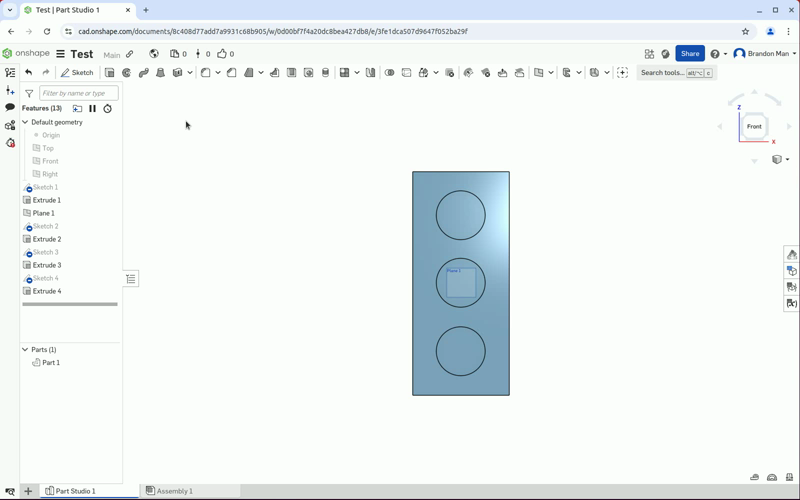
key(shift+h)
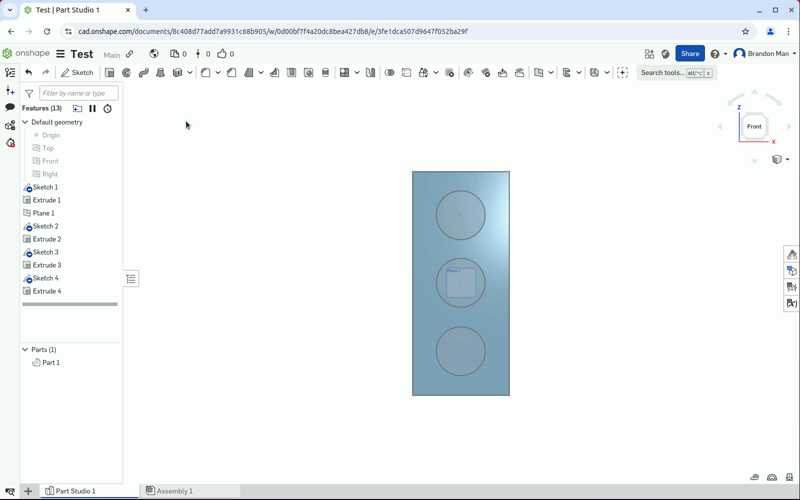
key(shift+7)
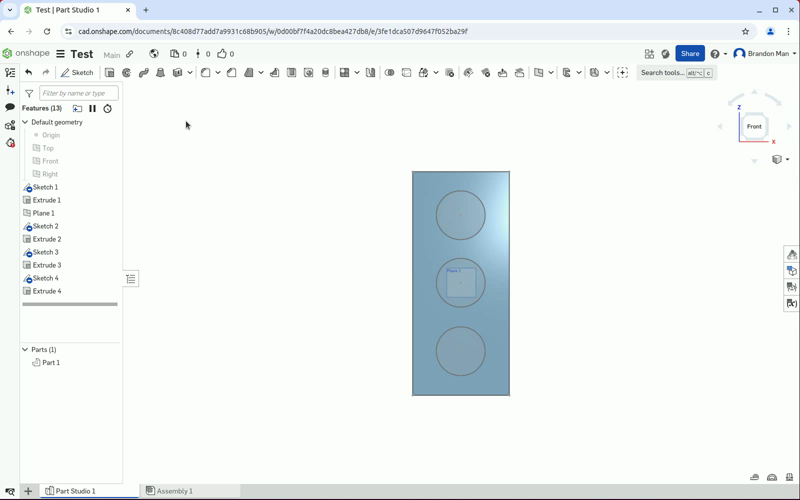
key(left, 2)
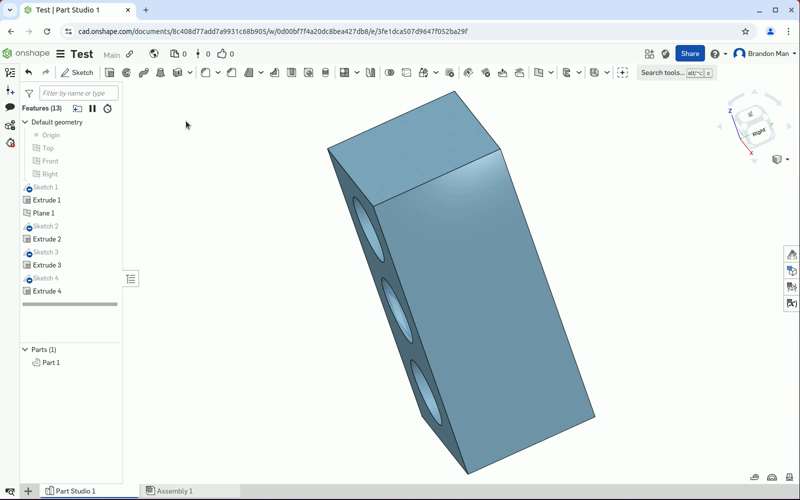
key(down, 2)
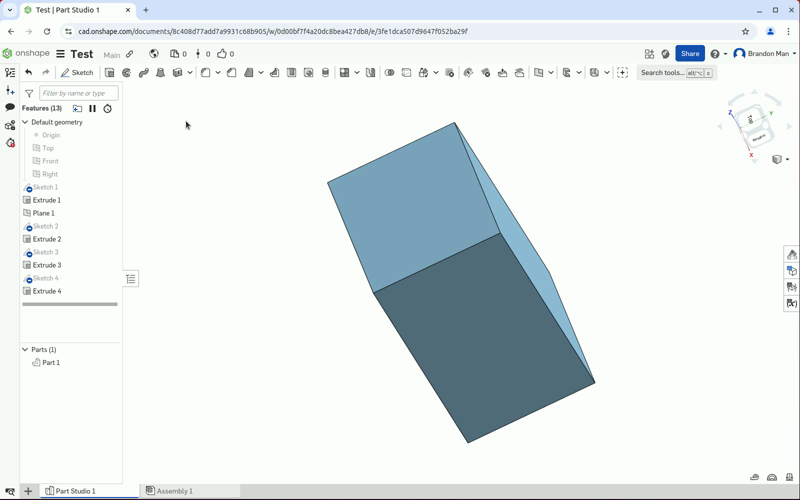
key(up, 2)
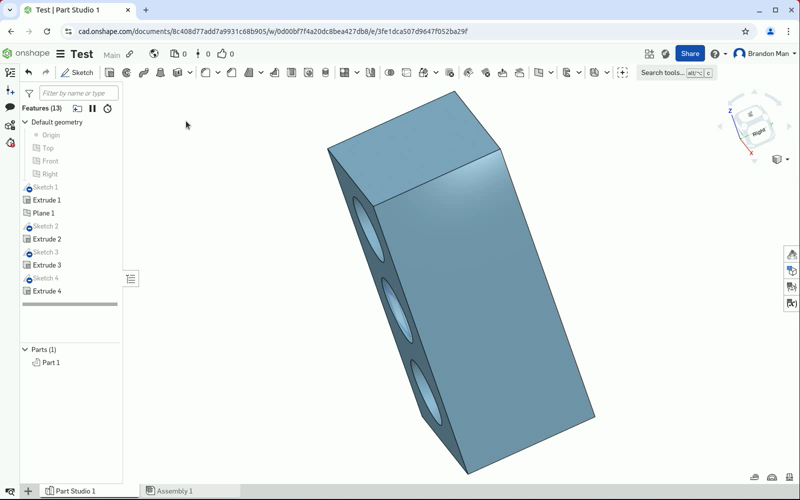
key(right, 2)
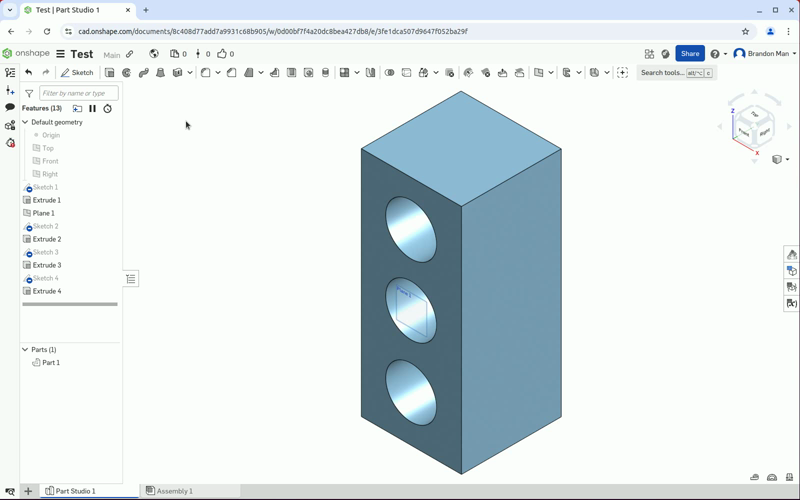
mouse_move(73, 189)
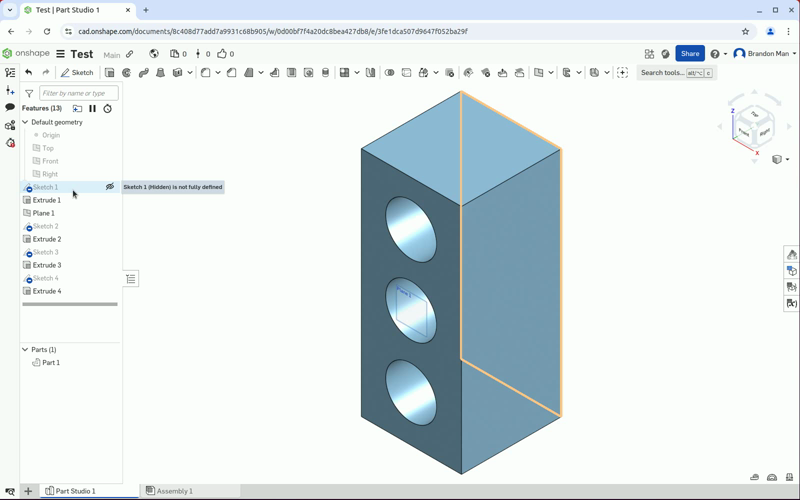
click(73, 189)